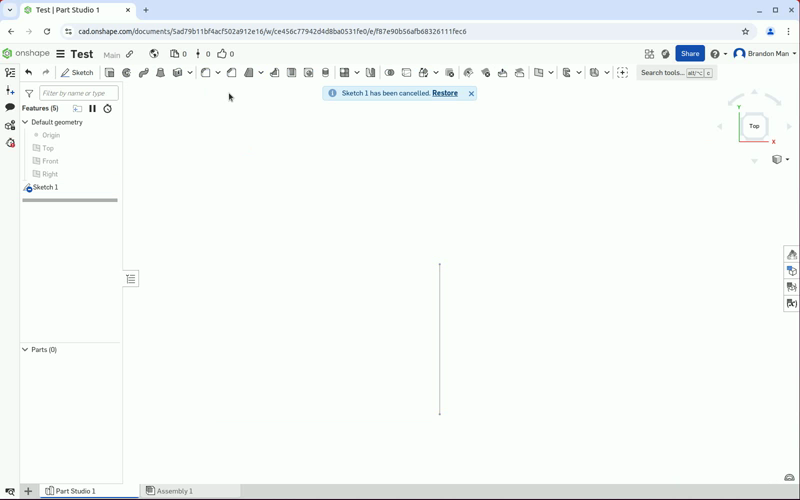
key(shift+h)
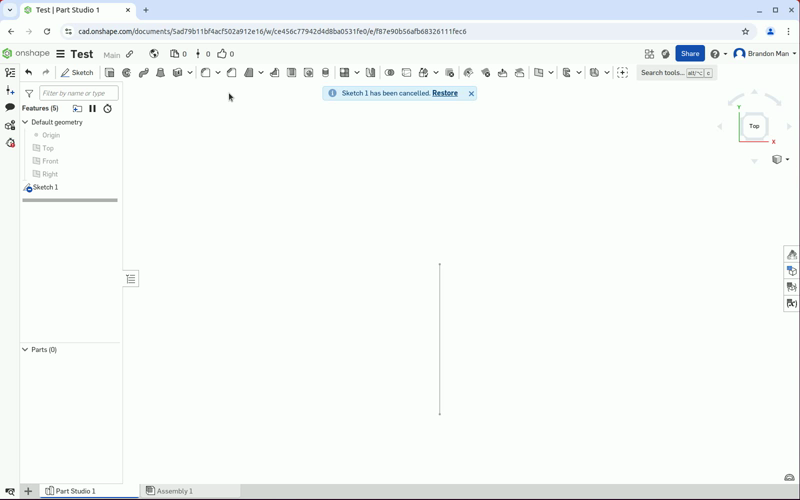
key(shift+s)
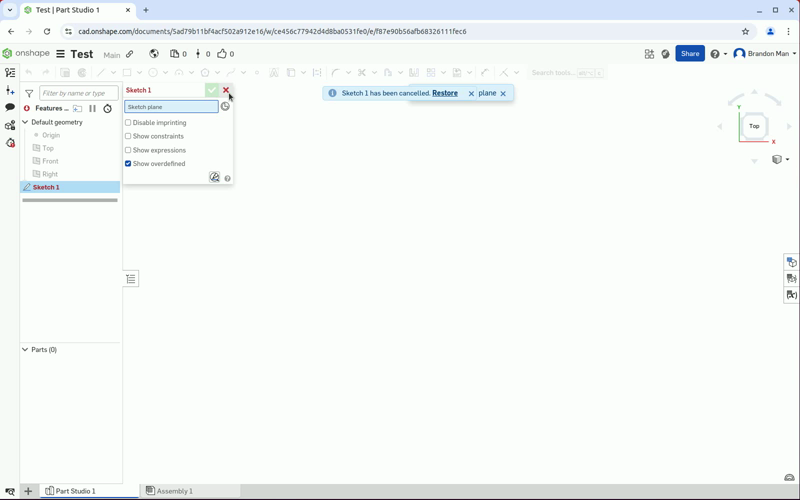
mouse_move(73, 150)
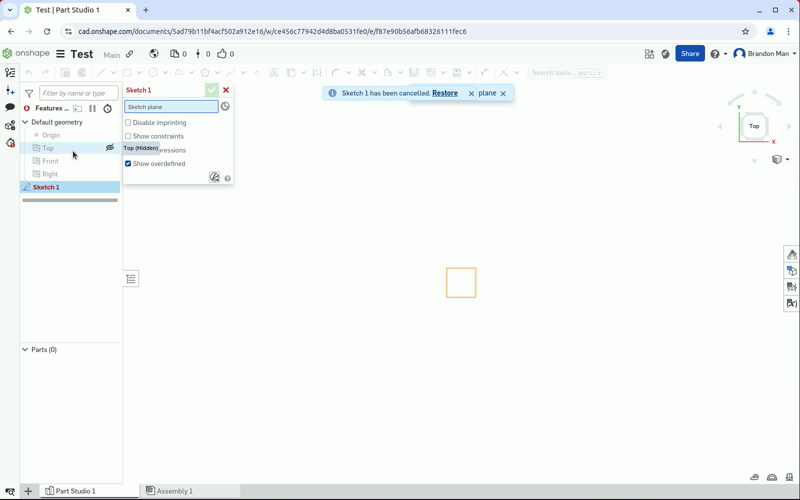
click(73, 150)
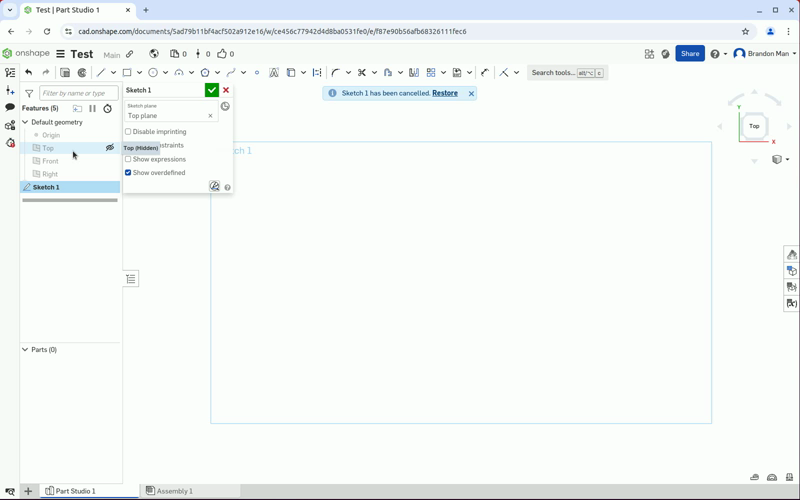
mouse_move(73, 352)
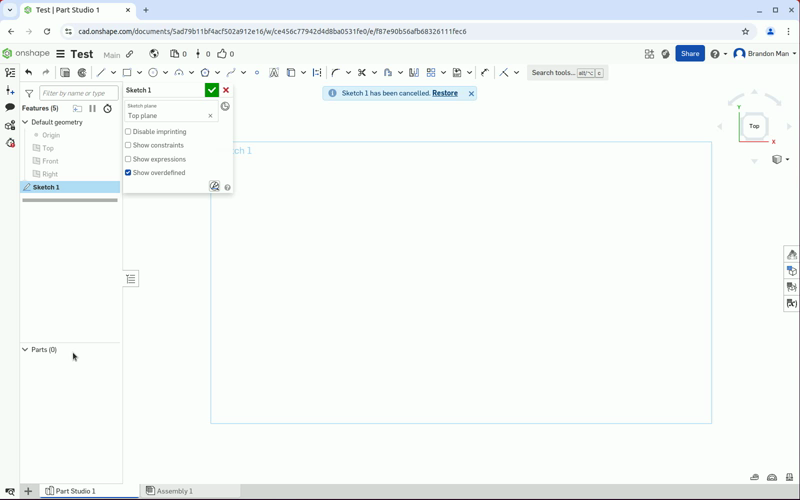
key(y)
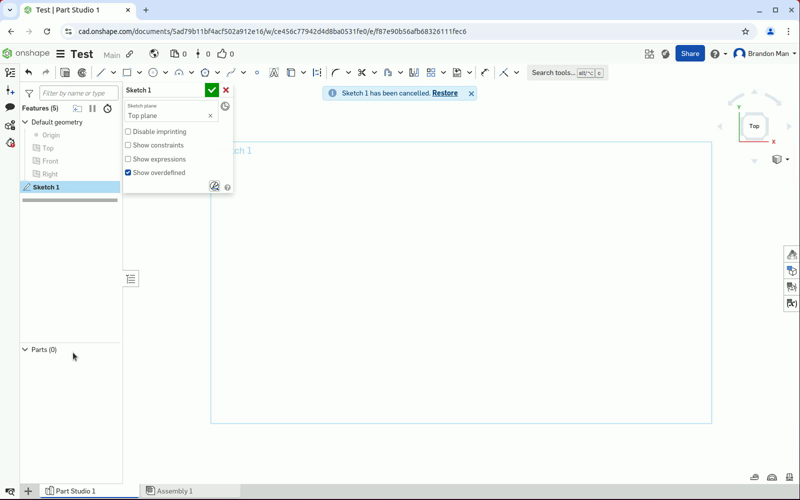
key(l)
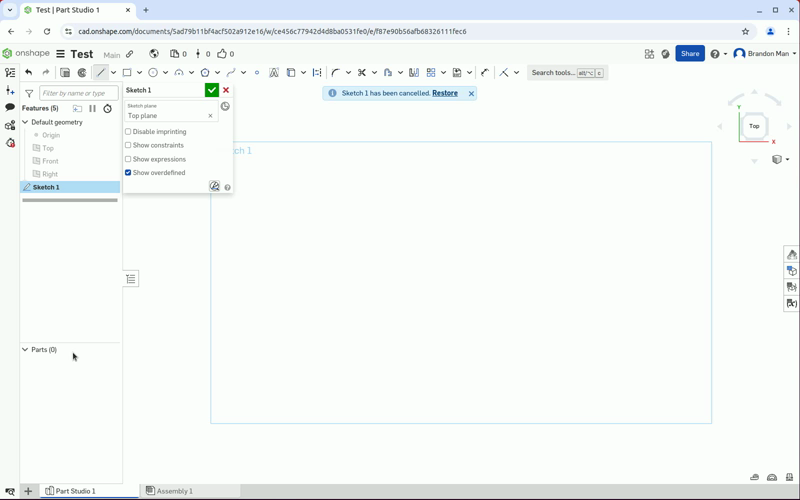
key_down(shift)
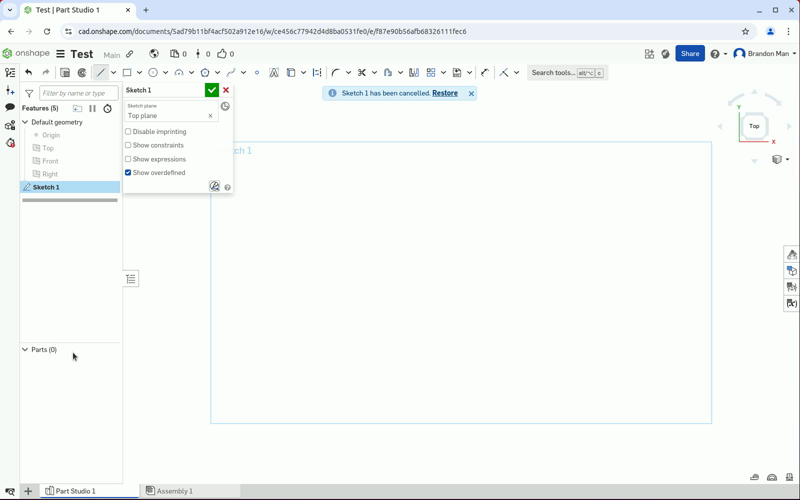
mouse_move(348, 326)
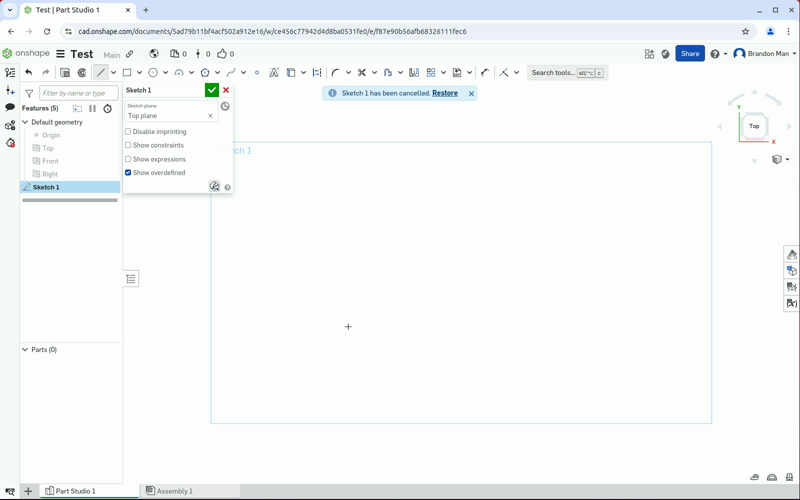
click(348, 326)
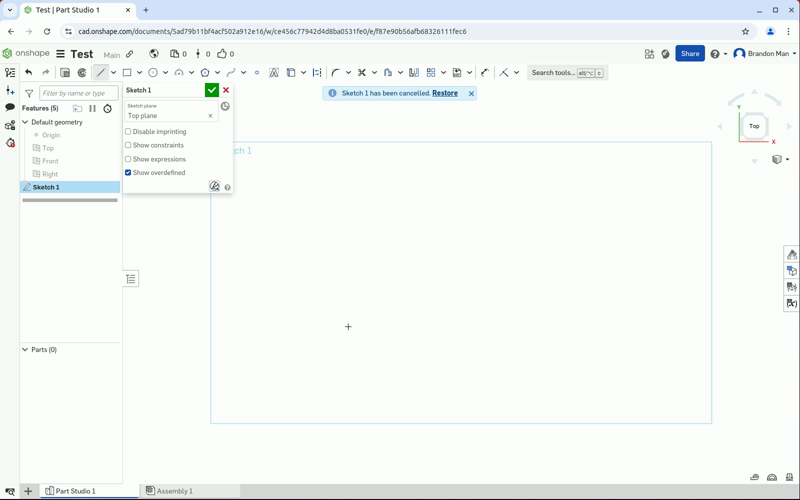
key_up(shift)
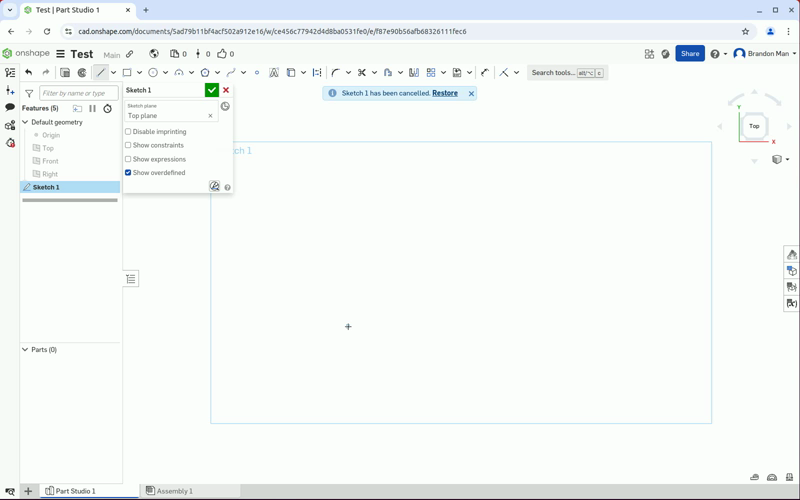
key_down(shift)
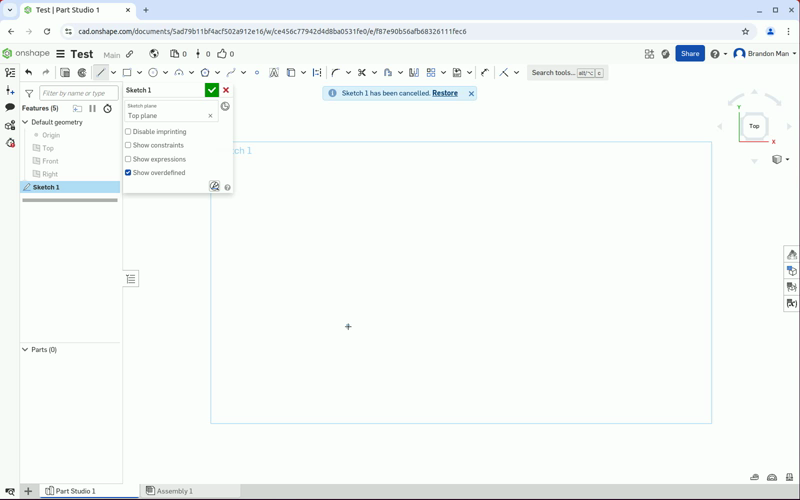
mouse_move(572, 326)
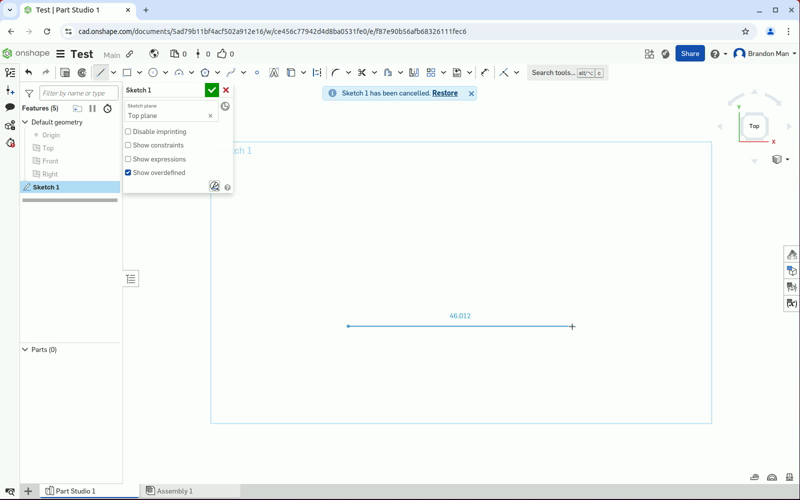
click(572, 326)
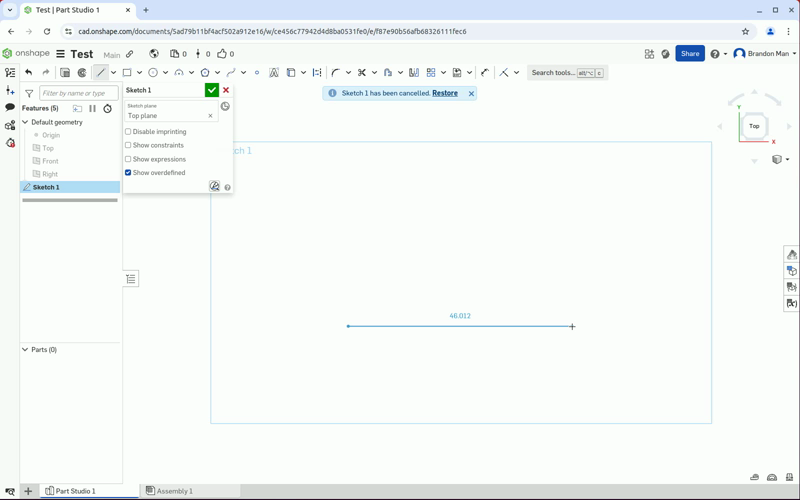
key_up(shift)
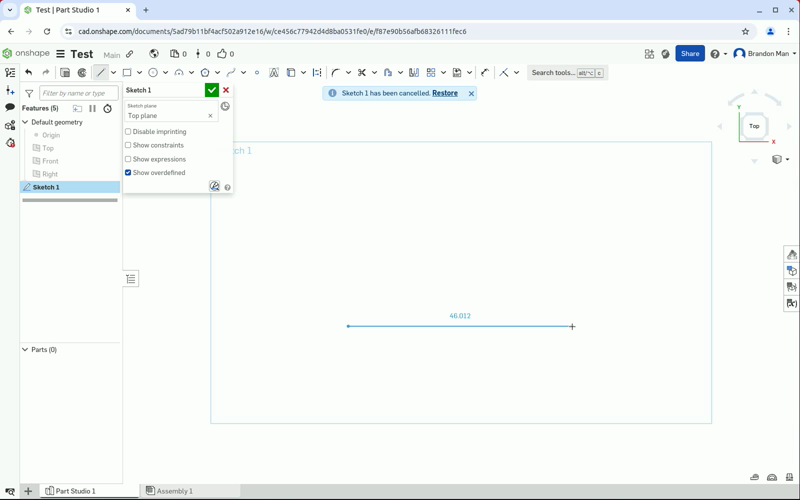
key_down(shift)
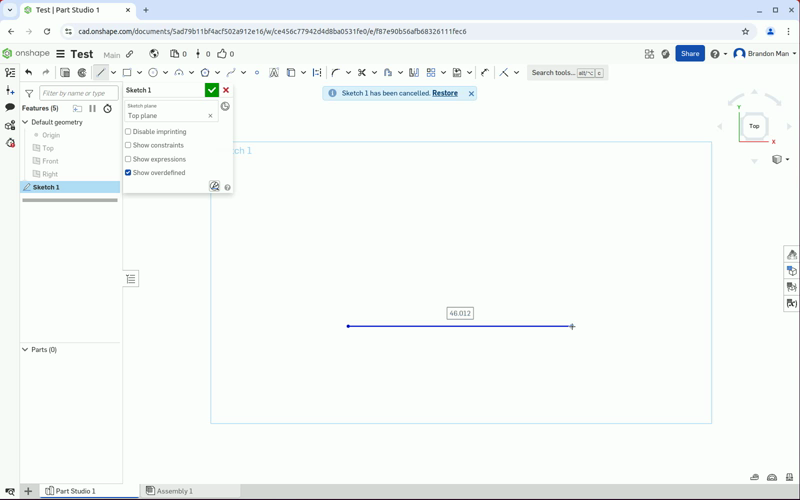
mouse_move(572, 239)
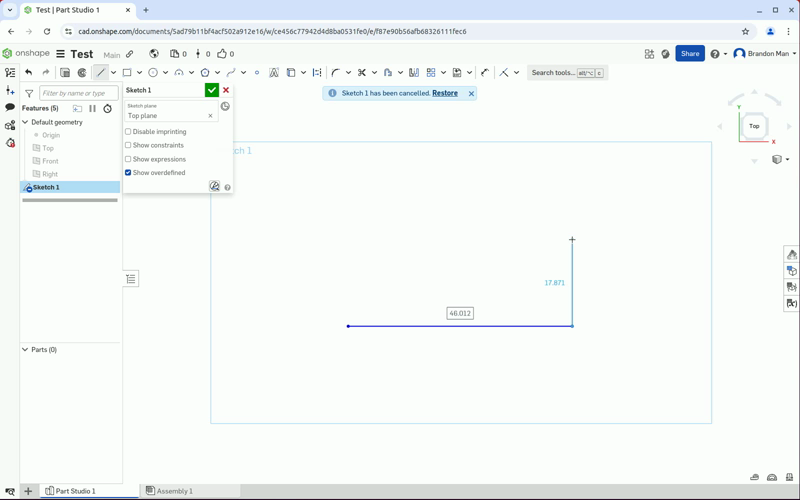
click(572, 239)
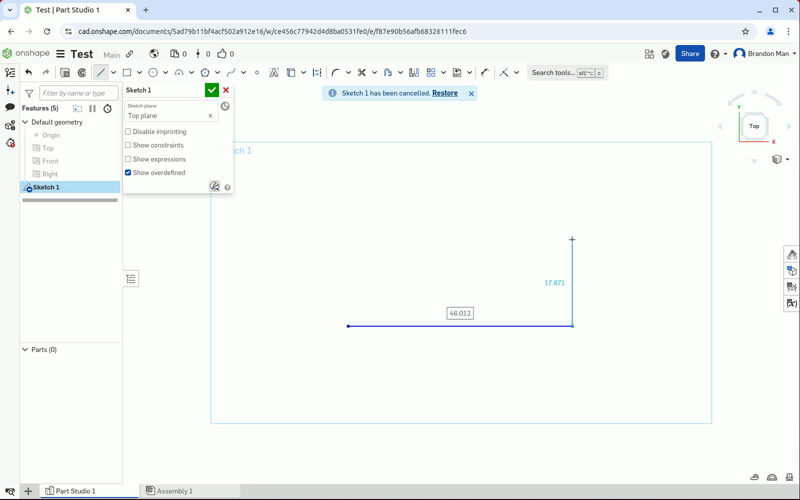
key_up(shift)
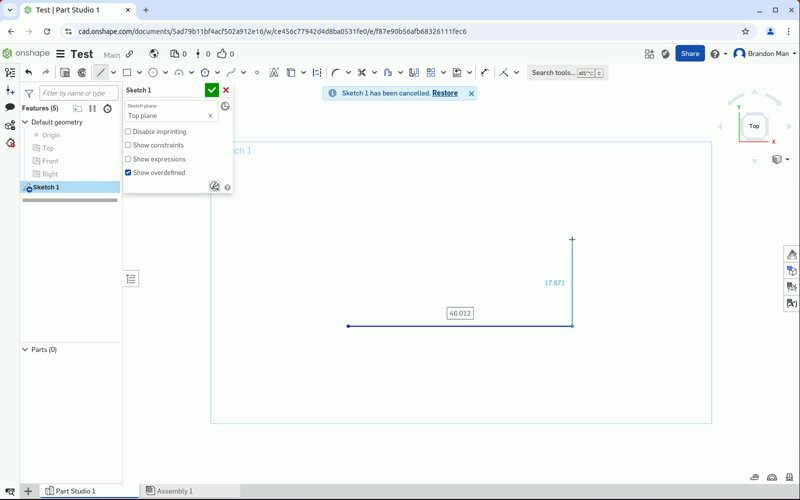
key_down(shift)
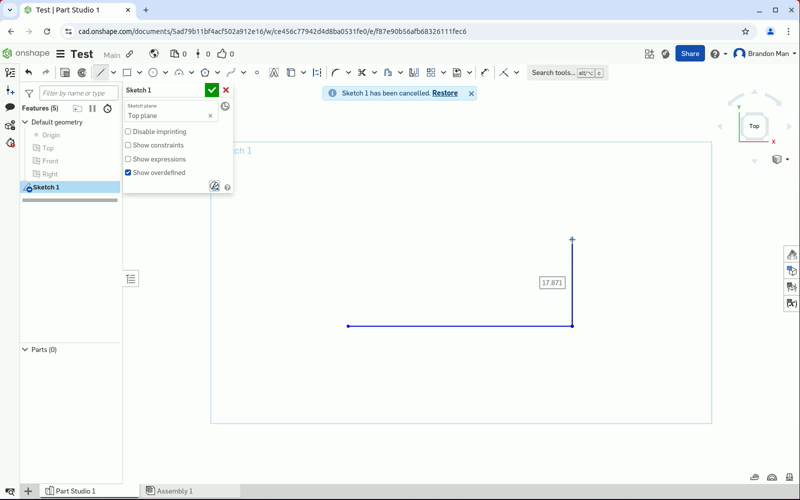
mouse_move(348, 239)
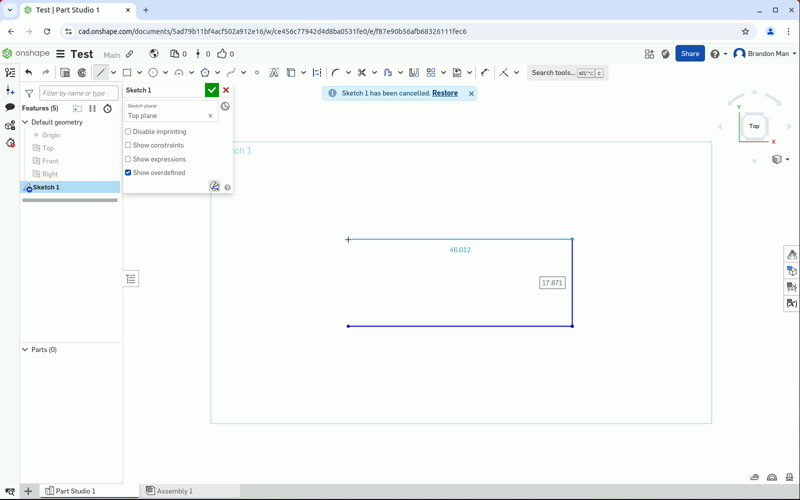
click(348, 239)
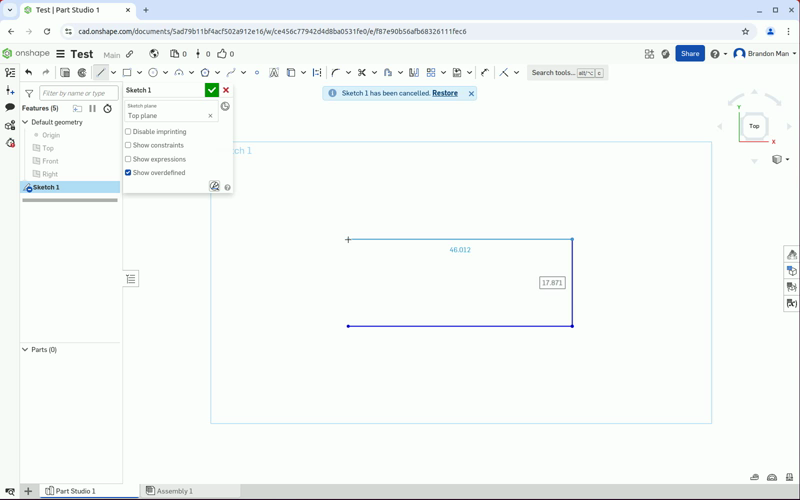
key_up(shift)
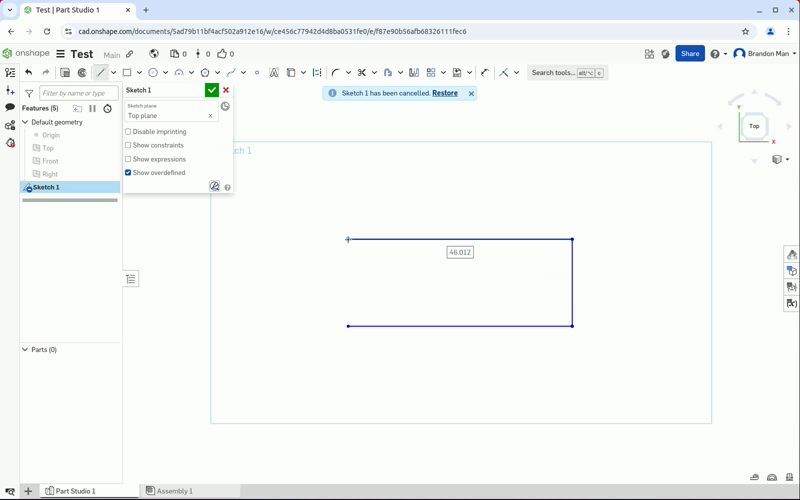
key_down(shift)
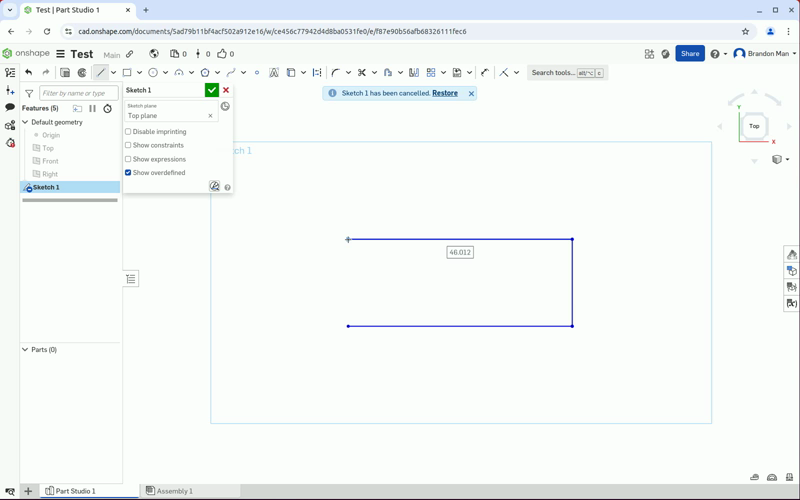
mouse_move(348, 326)
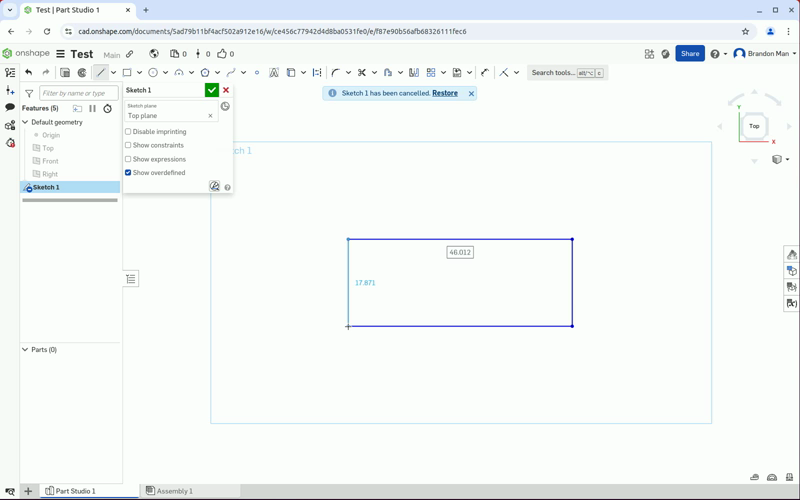
key_up(shift)
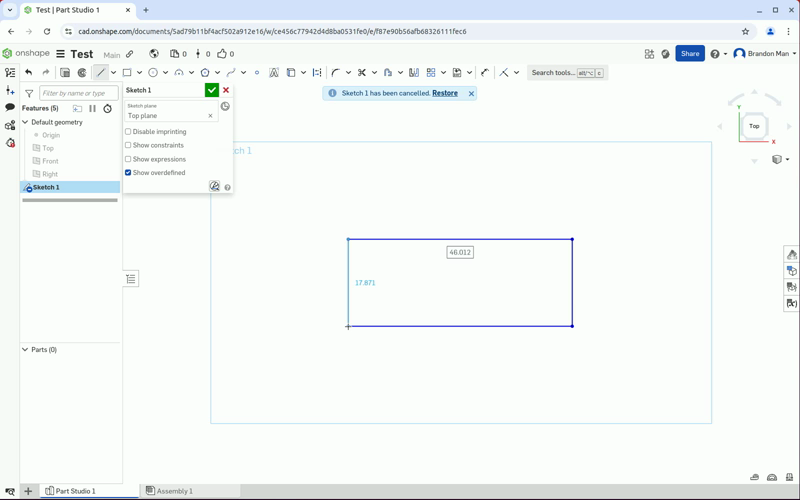
click(348, 326)
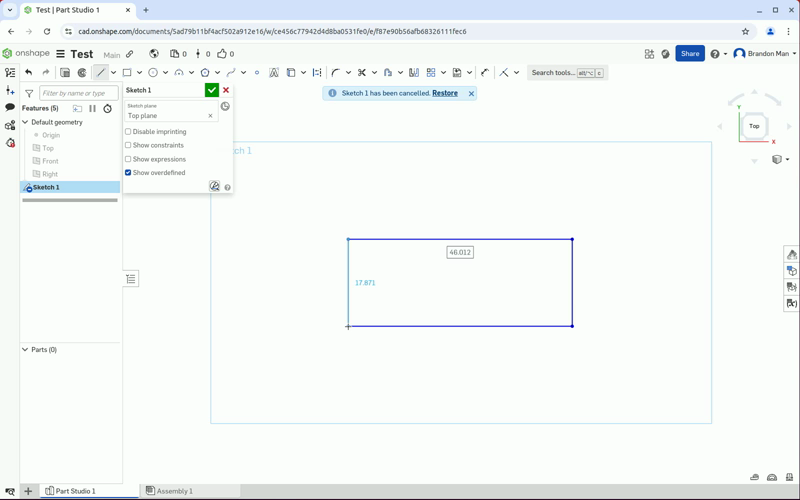
key(esc)
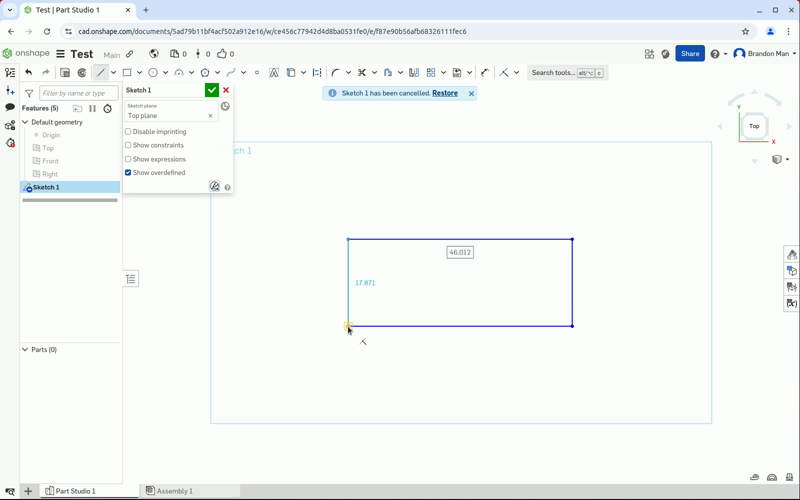
key(l)
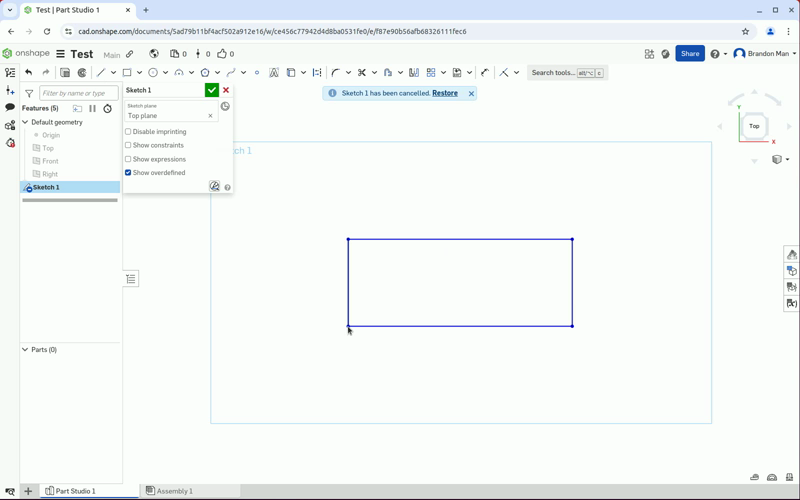
key_down(shift)
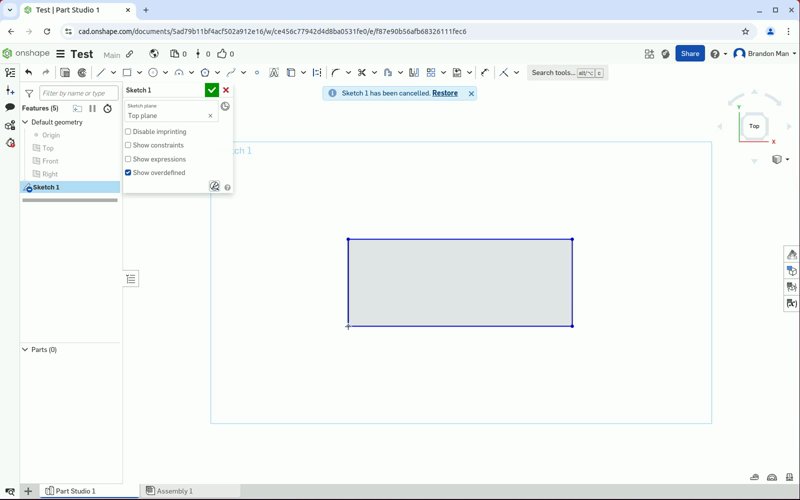
mouse_move(353, 321)
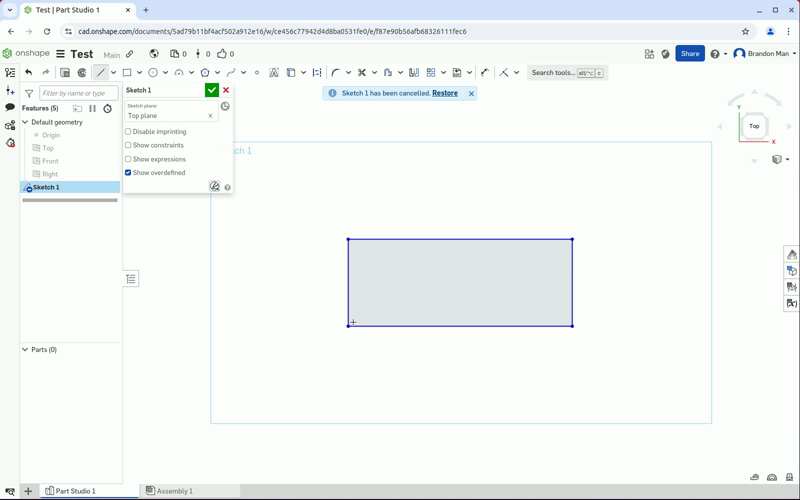
click(353, 321)
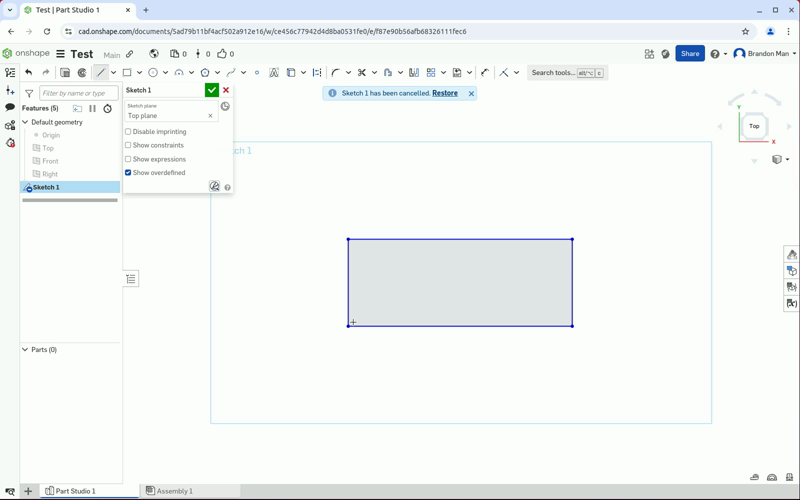
key_up(shift)
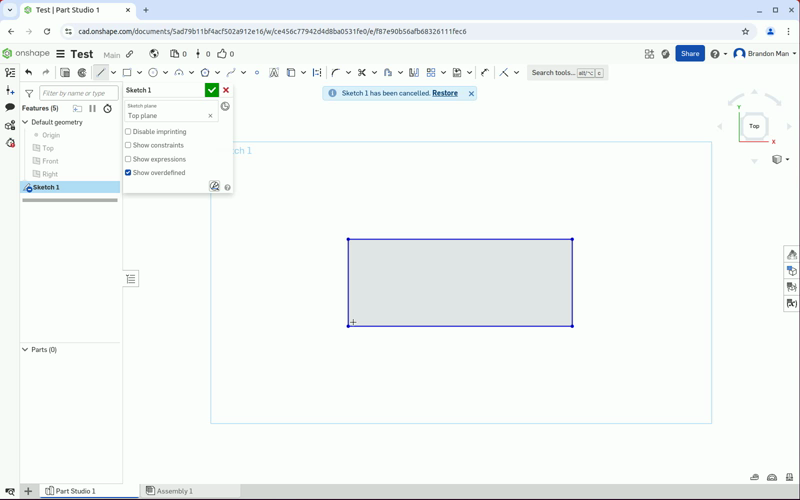
key_down(shift)
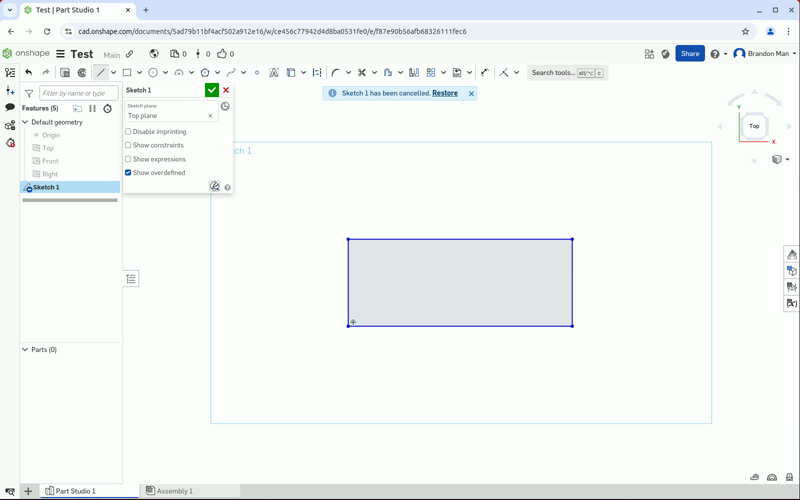
mouse_move(567, 321)
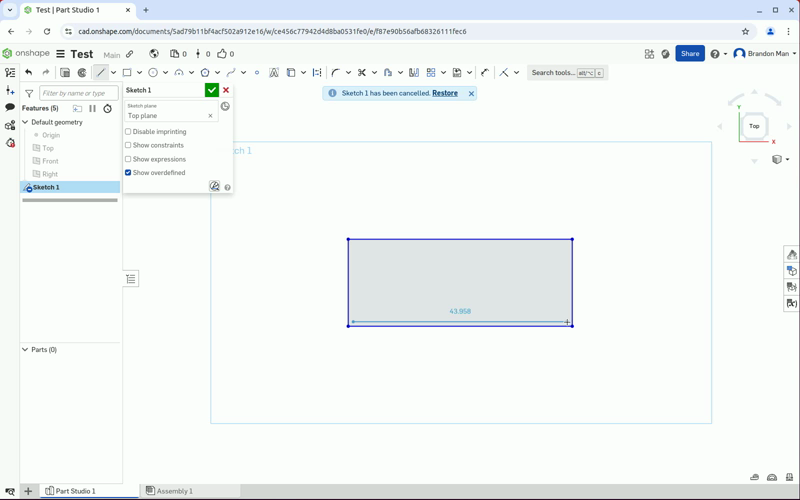
click(567, 321)
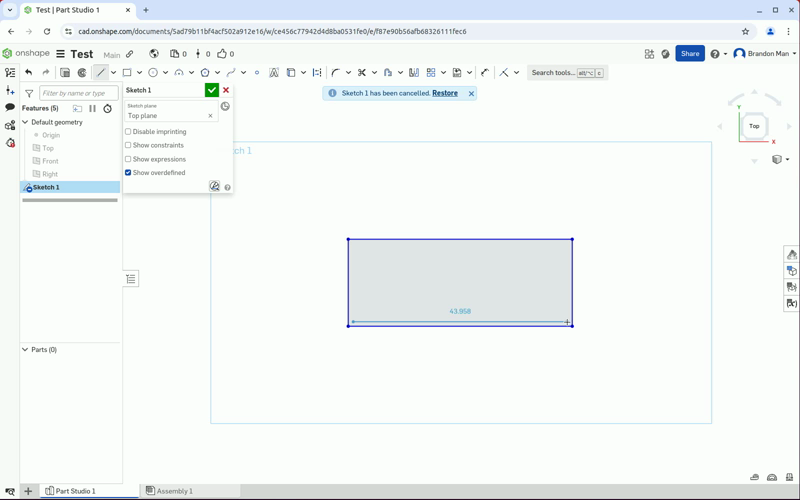
key_up(shift)
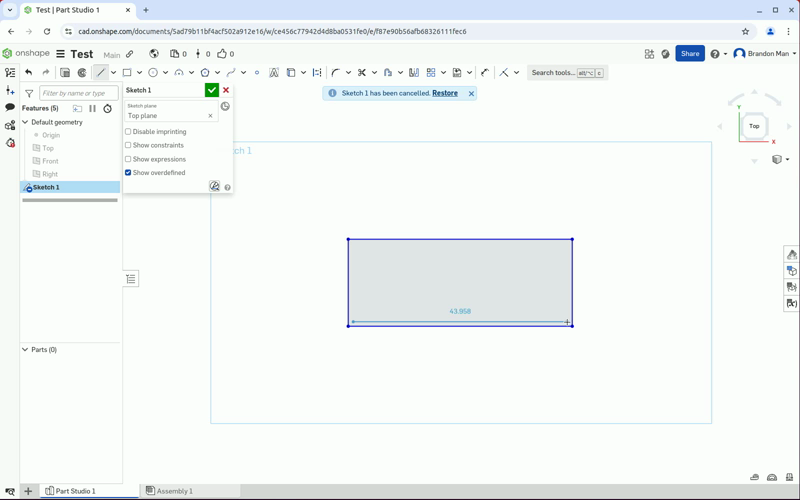
key_down(shift)
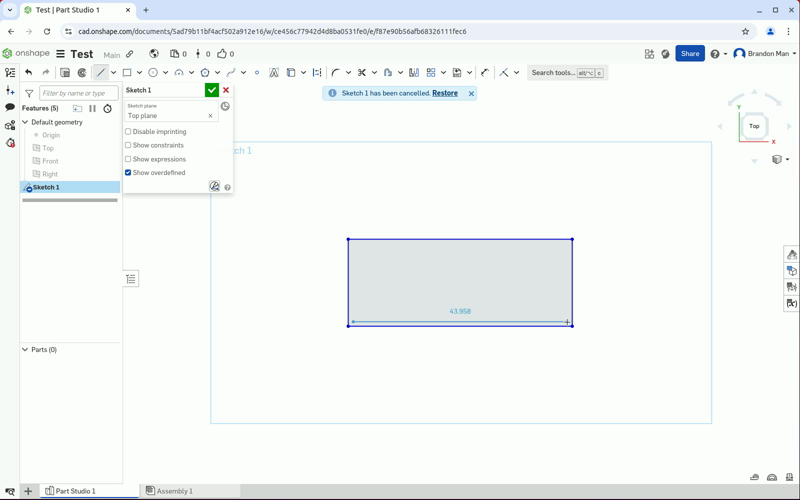
mouse_move(567, 243)
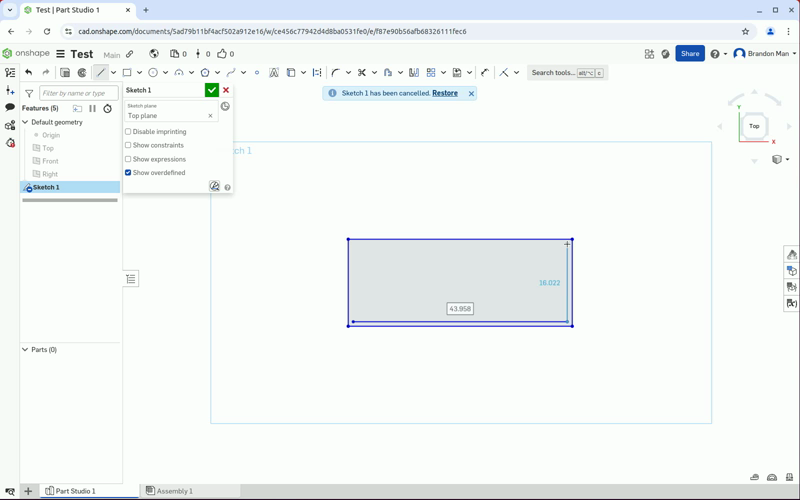
click(567, 243)
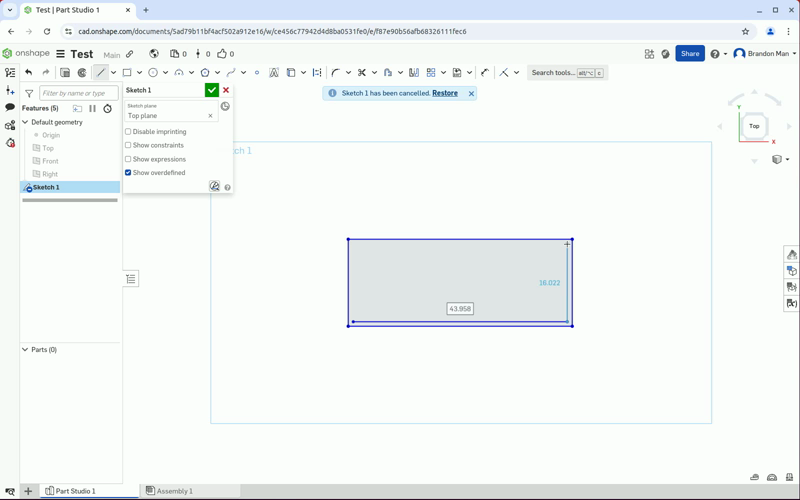
key_up(shift)
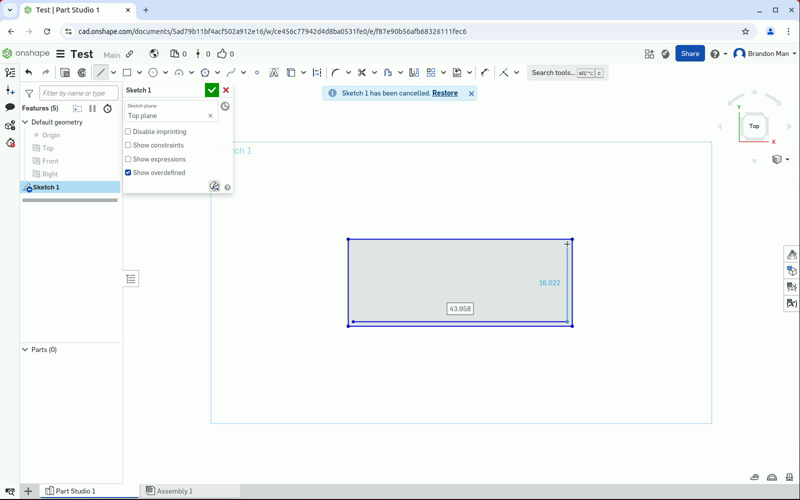
key_down(shift)
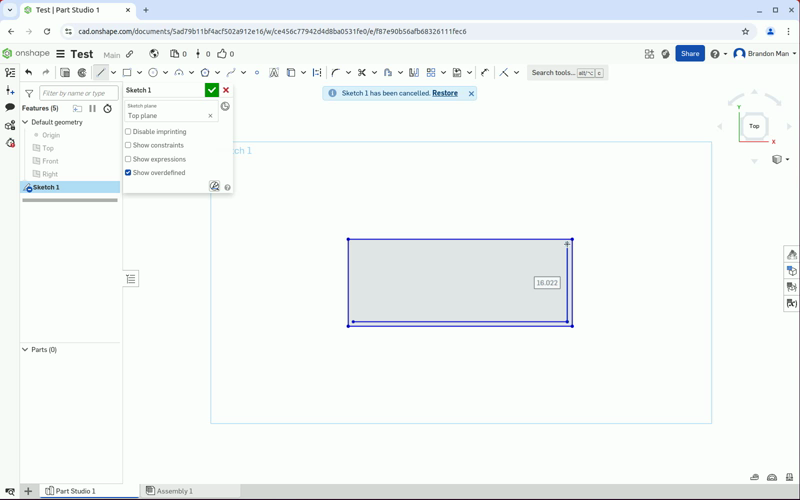
mouse_move(353, 243)
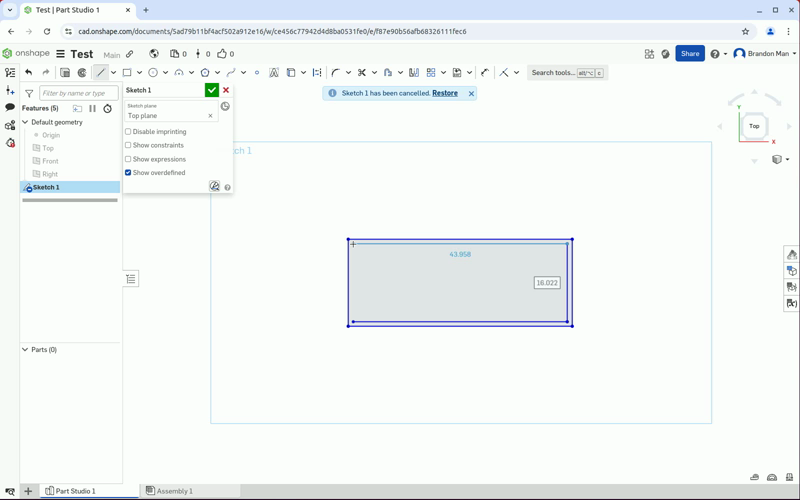
click(353, 243)
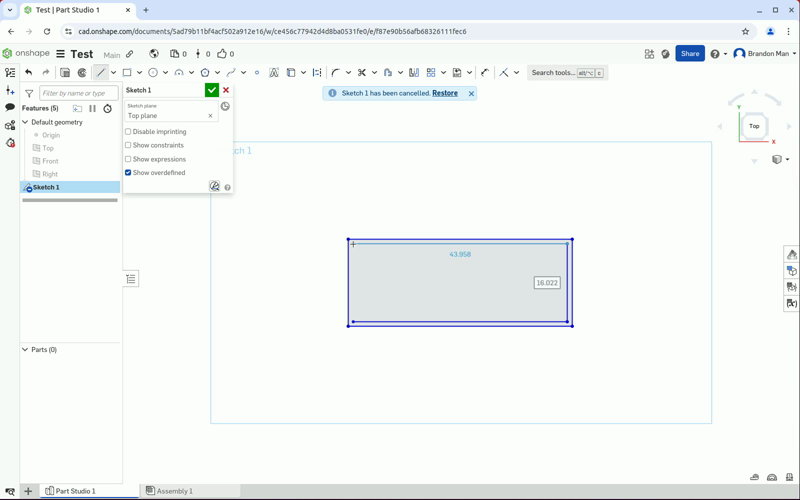
key_up(shift)
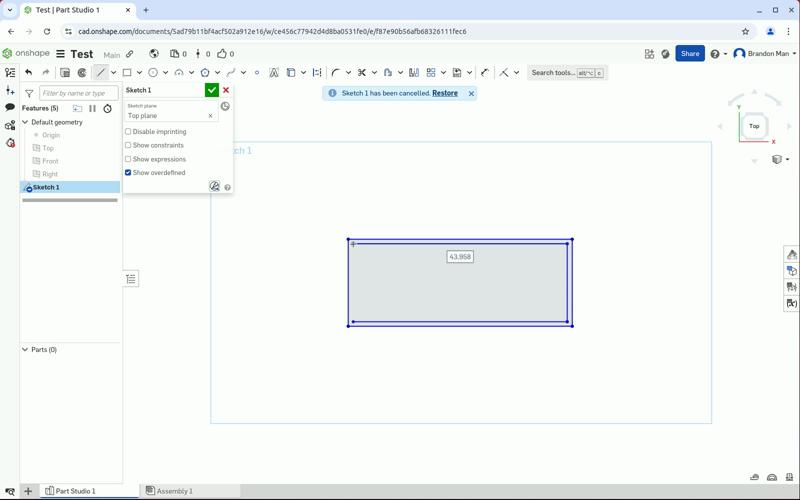
key_down(shift)
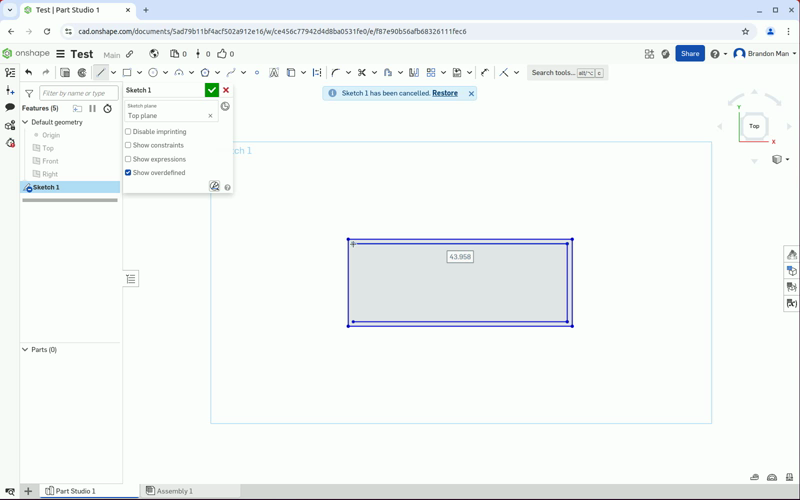
mouse_move(353, 321)
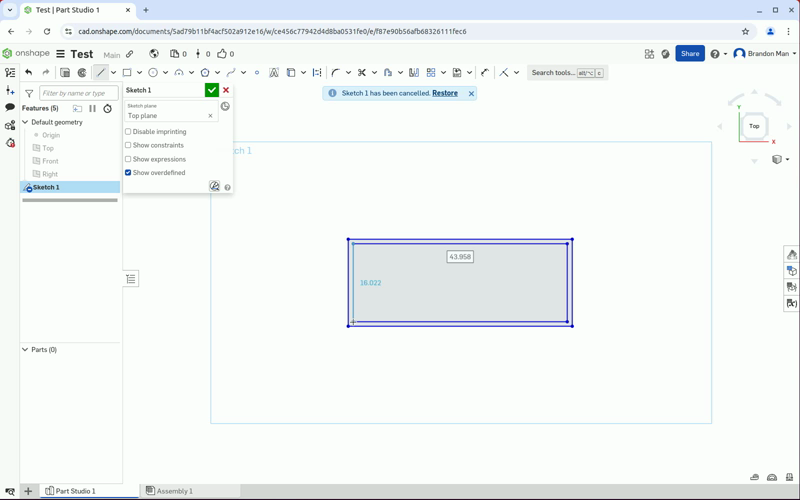
key_up(shift)
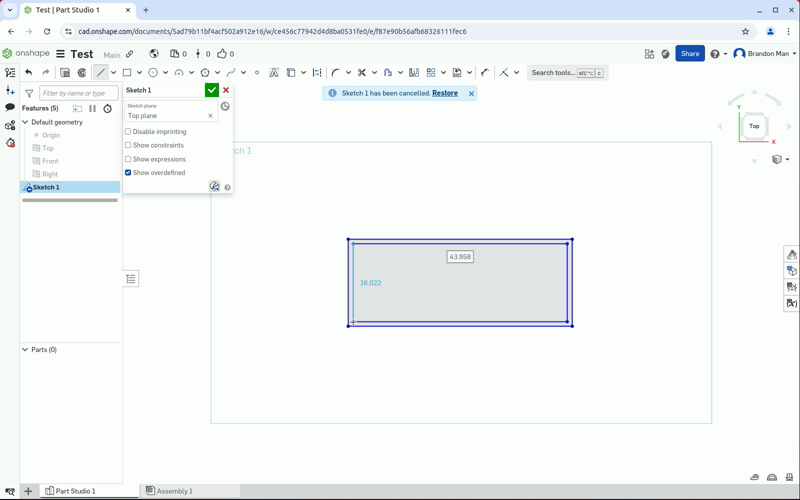
click(353, 321)
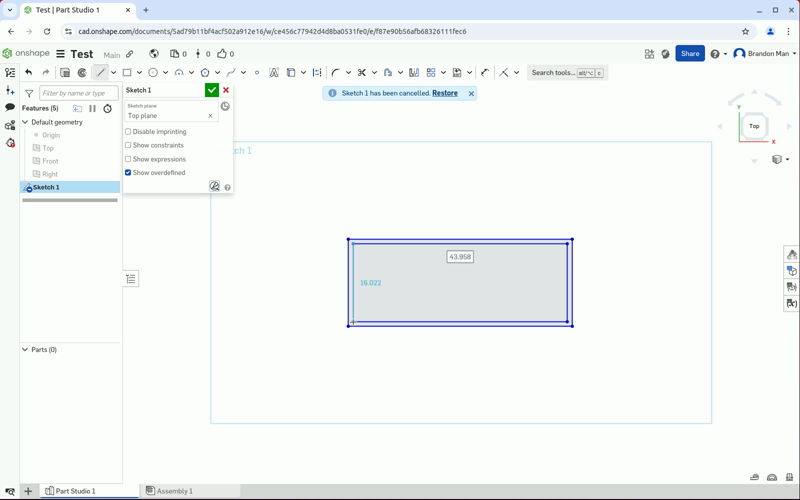
key(esc)
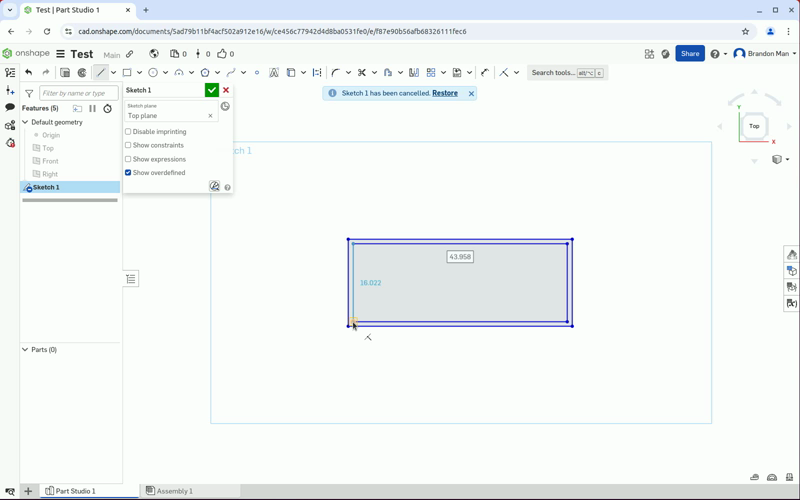
mouse_move(366, 324)
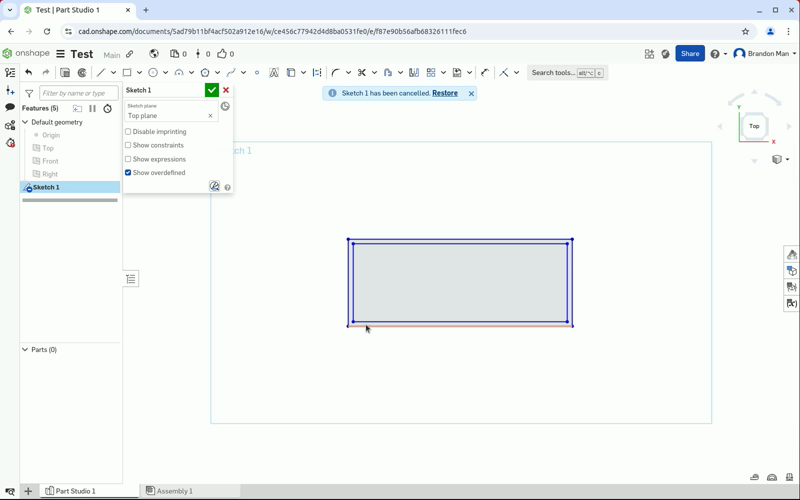
click(366, 324)
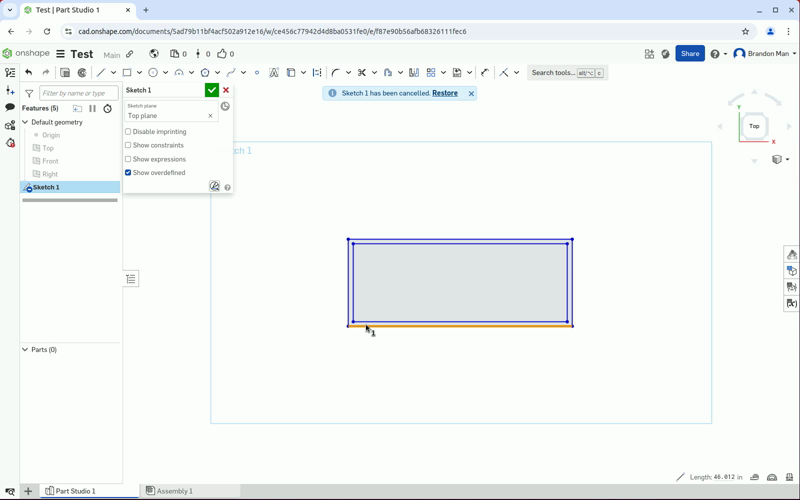
mouse_move(73, 352)
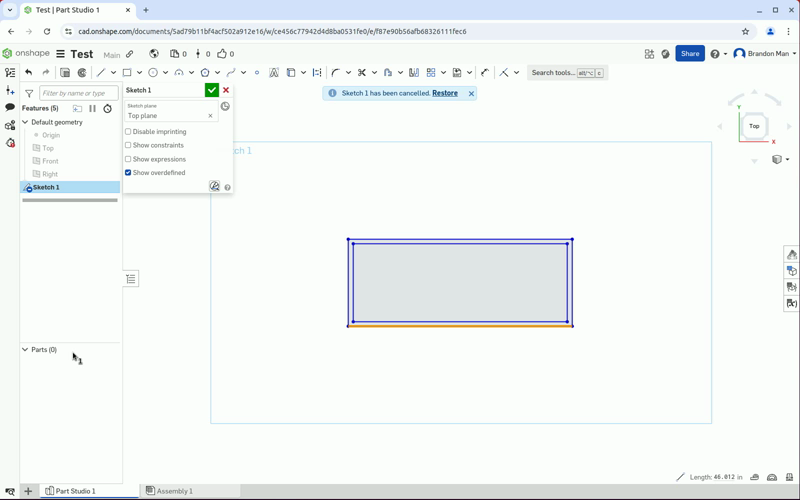
key(shift+y)
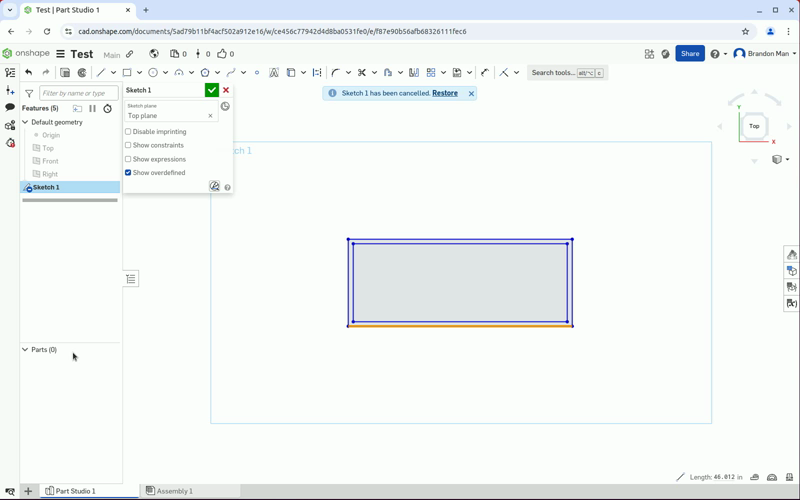
key(shift+e)
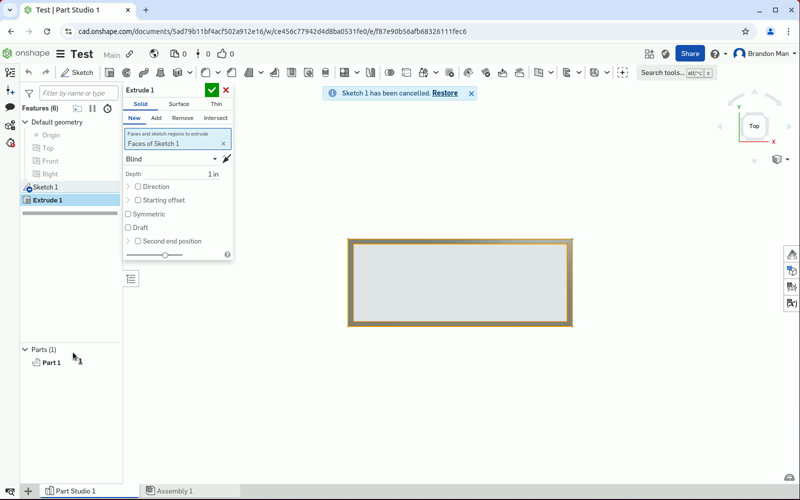
mouse_move(143, 106)
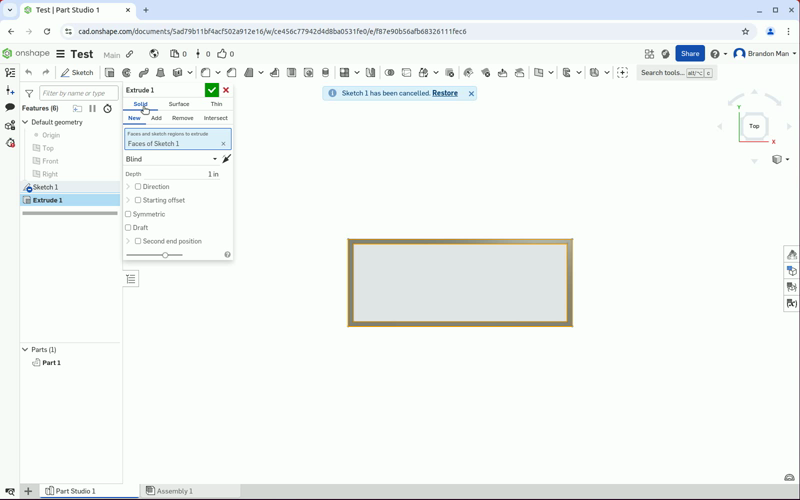
click(143, 106)
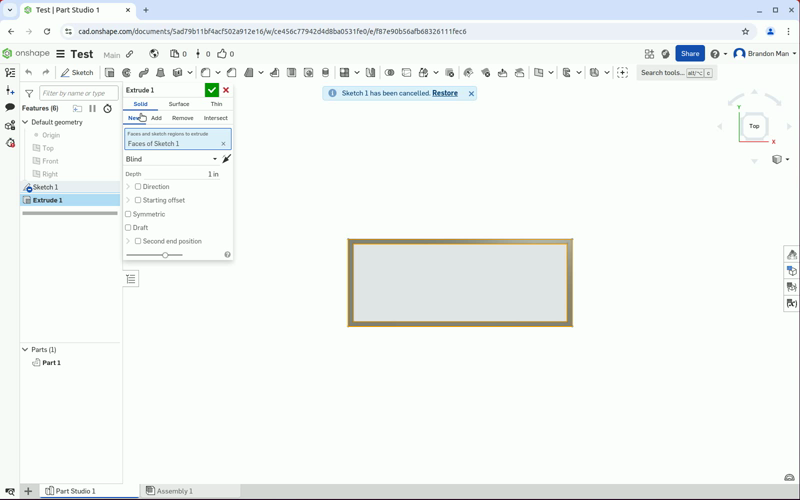
mouse_move(137, 120)
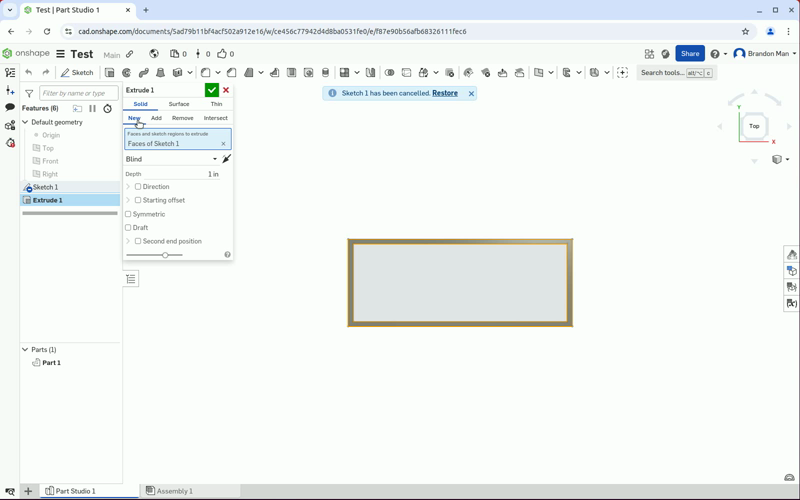
click(137, 120)
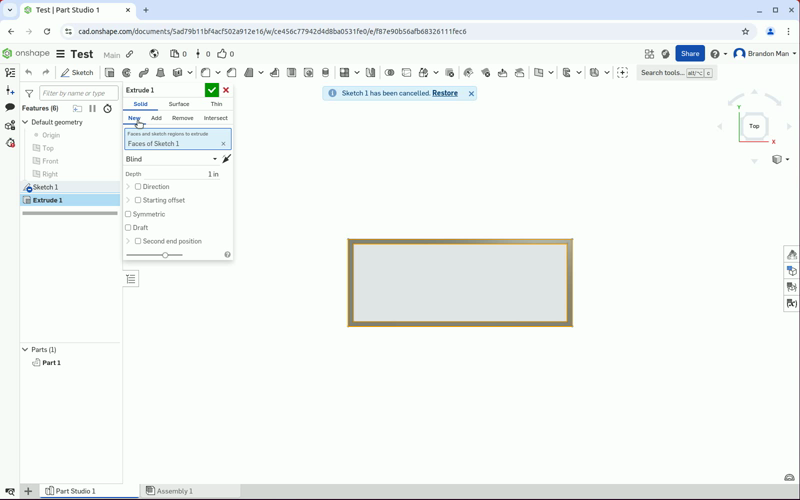
key(tab, 4)
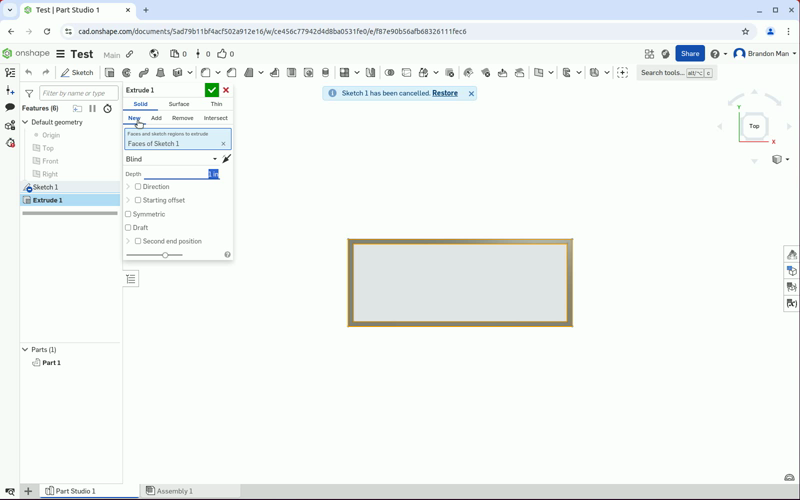
text(1.444)
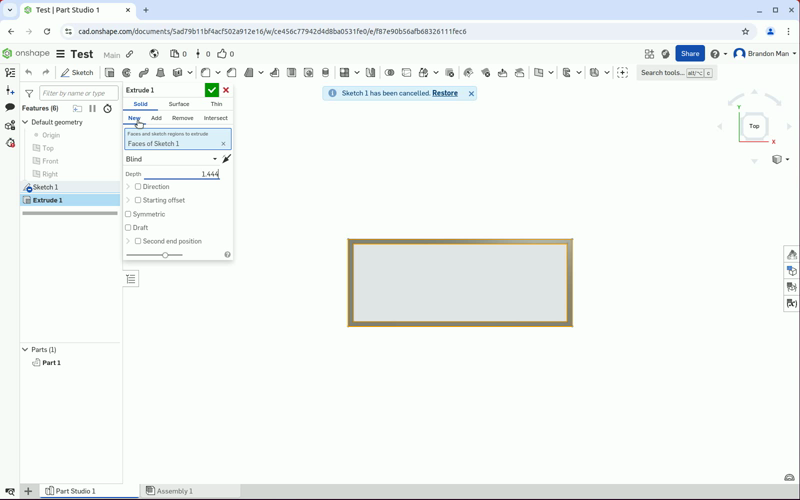
key(enter)
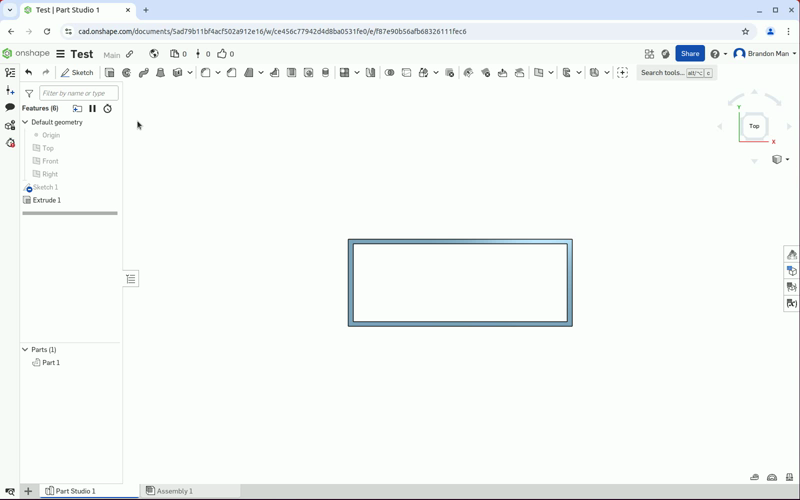
key(shift+h)
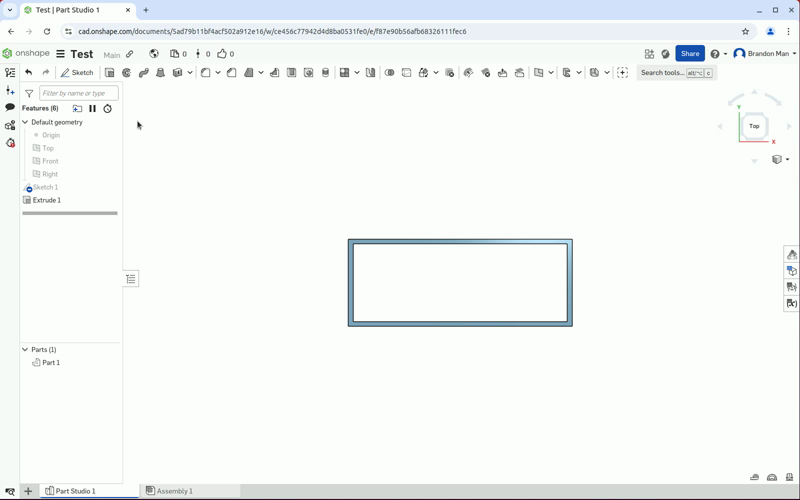
key(shift+h)
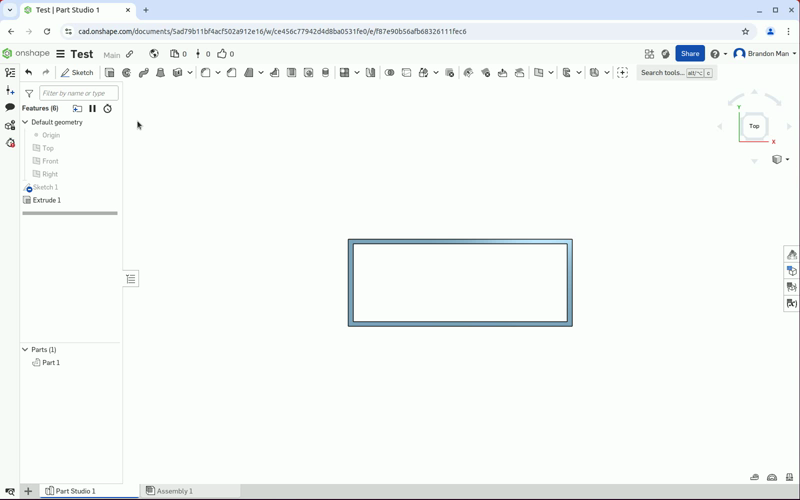
mouse_move(73, 189)
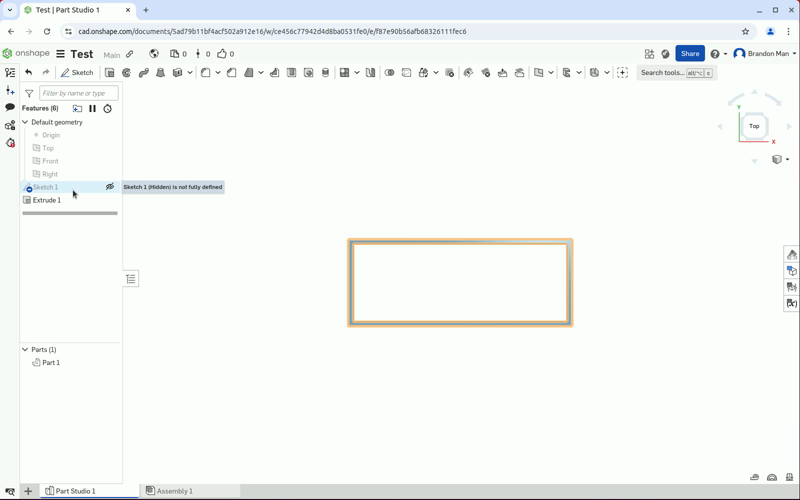
click(73, 189)
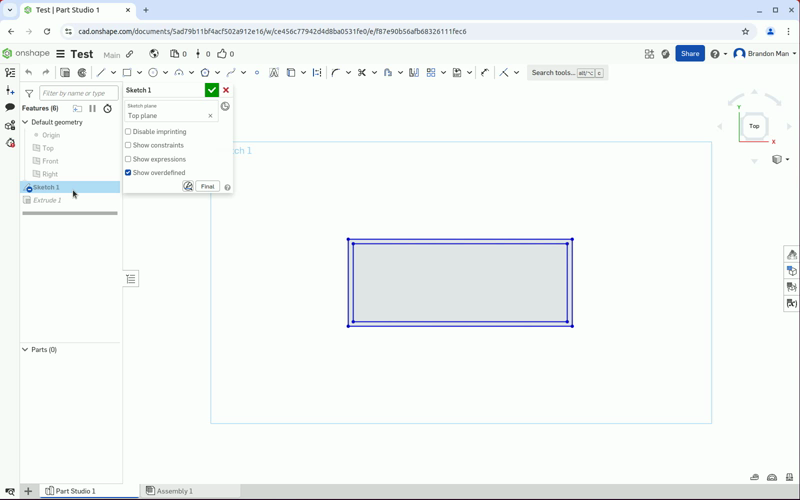
mouse_move(229, 92)
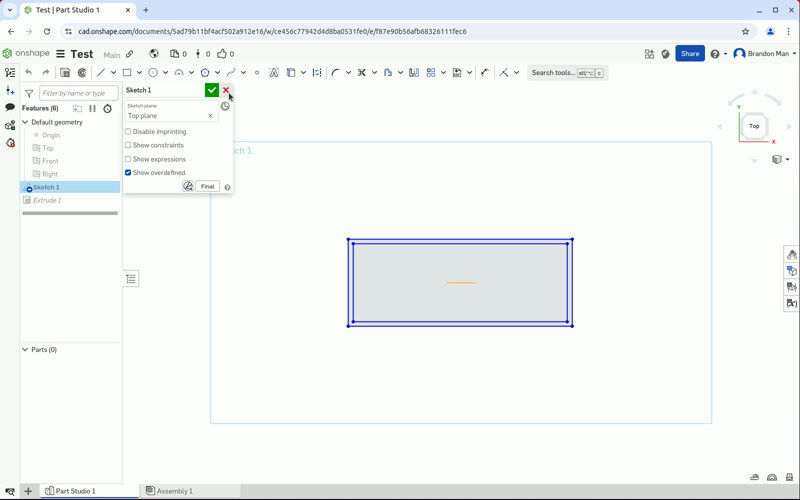
click(229, 92)
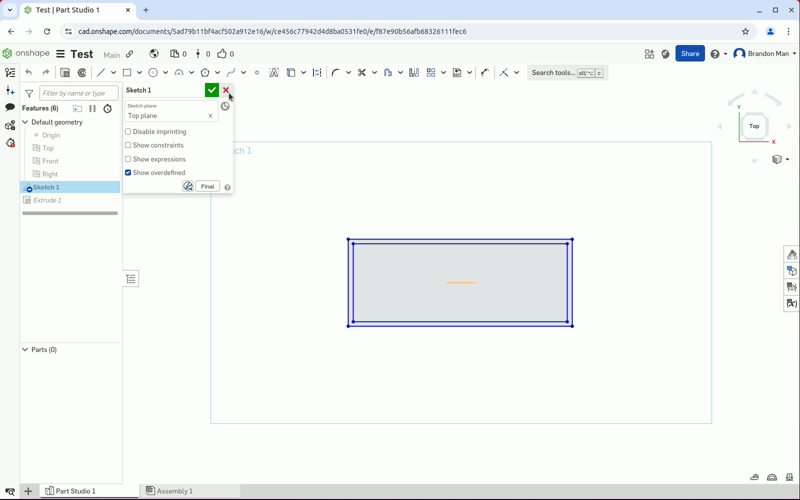
key(shift+s)
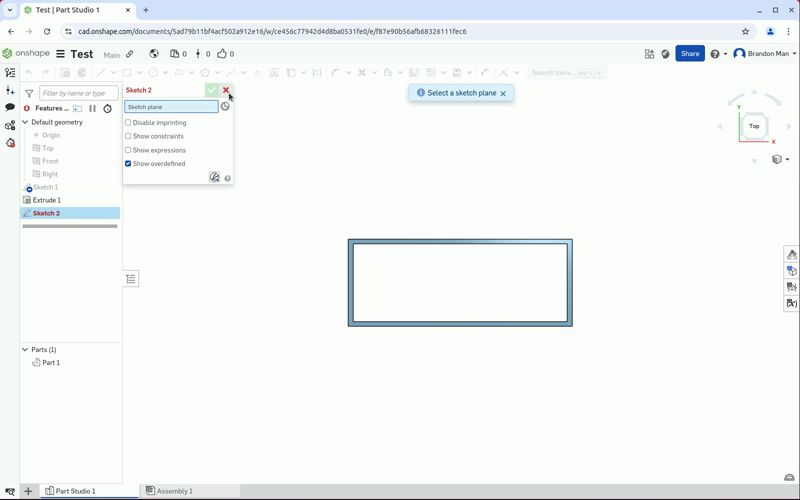
mouse_move(73, 150)
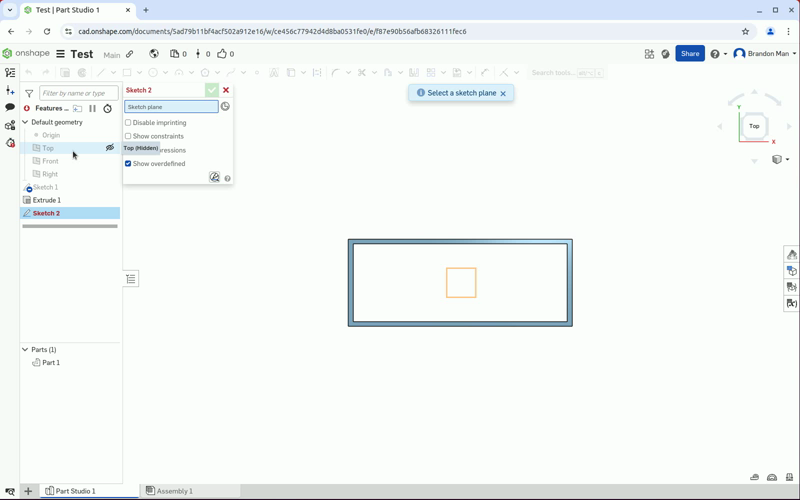
click(73, 150)
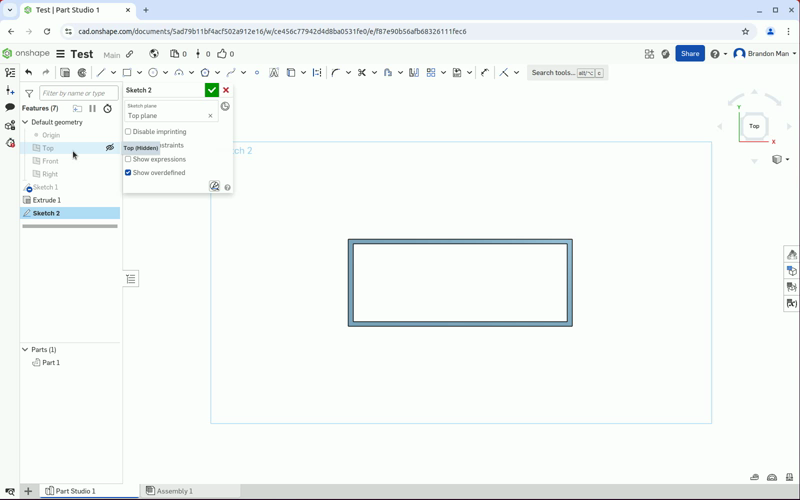
mouse_move(73, 352)
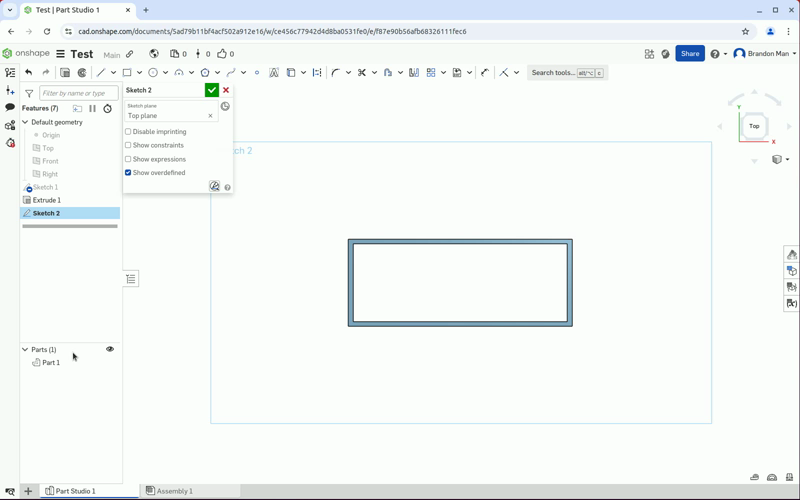
key(y)
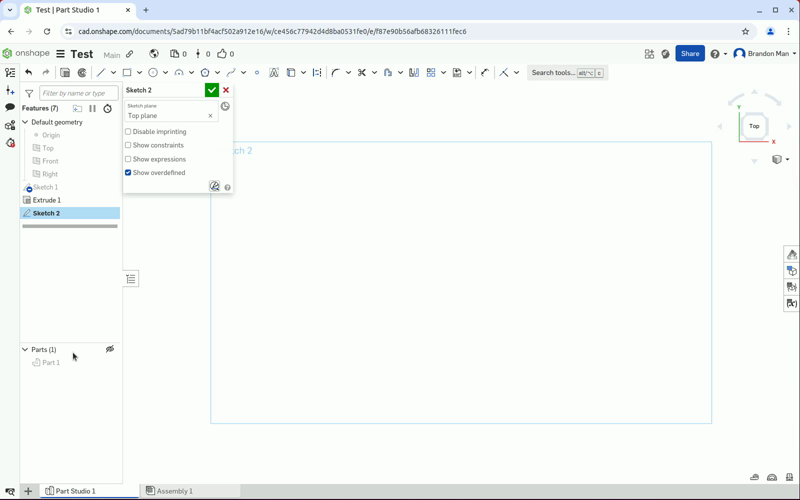
key(l)
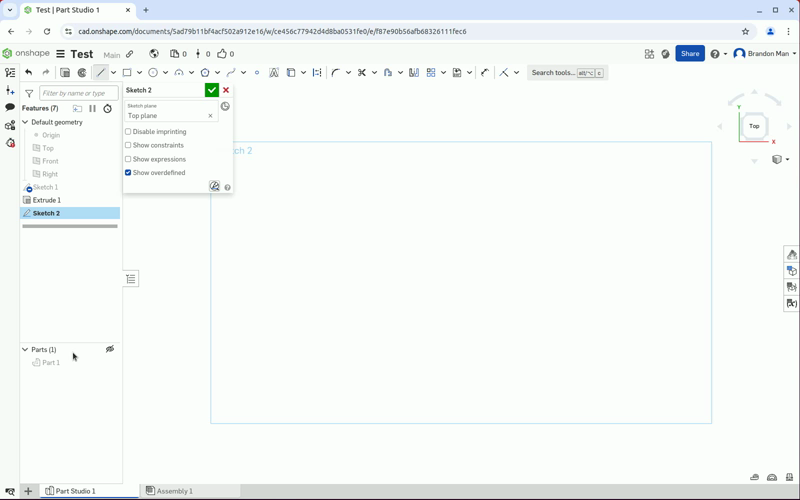
key_down(shift)
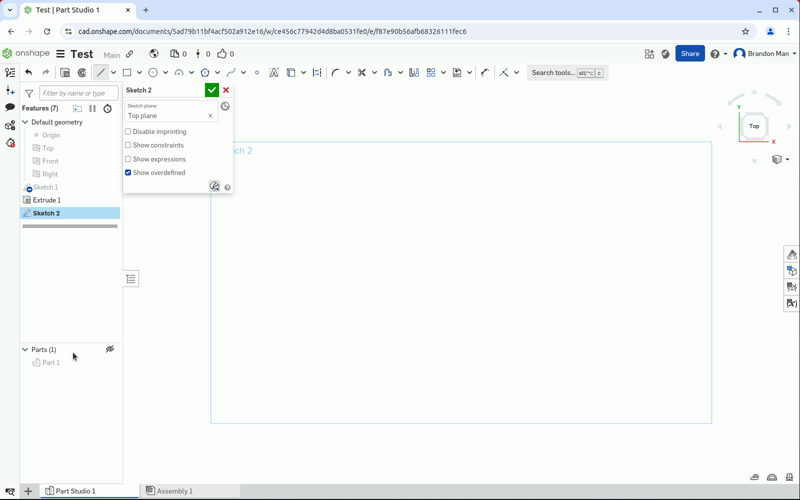
mouse_move(353, 321)
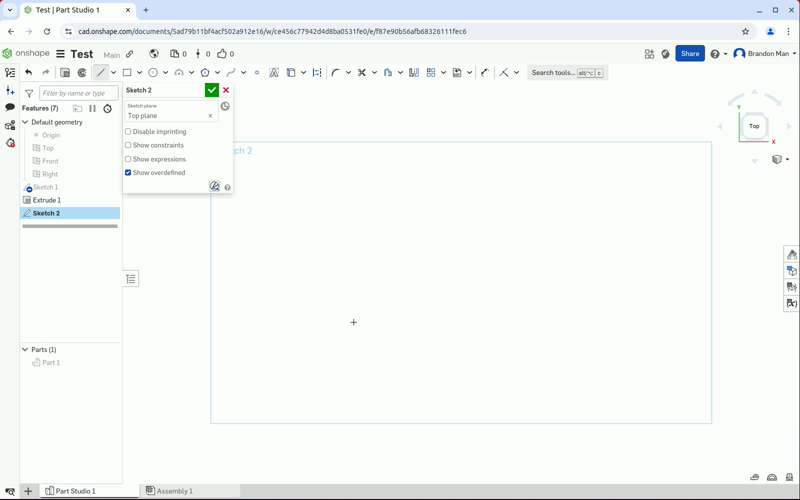
click(353, 321)
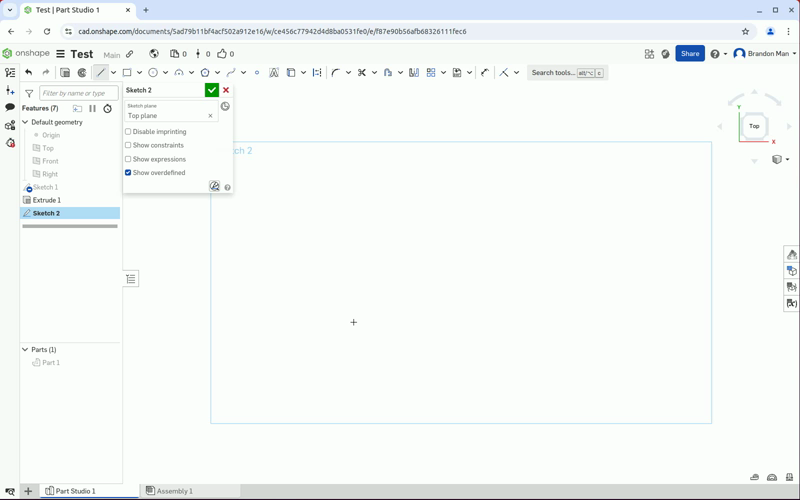
key_up(shift)
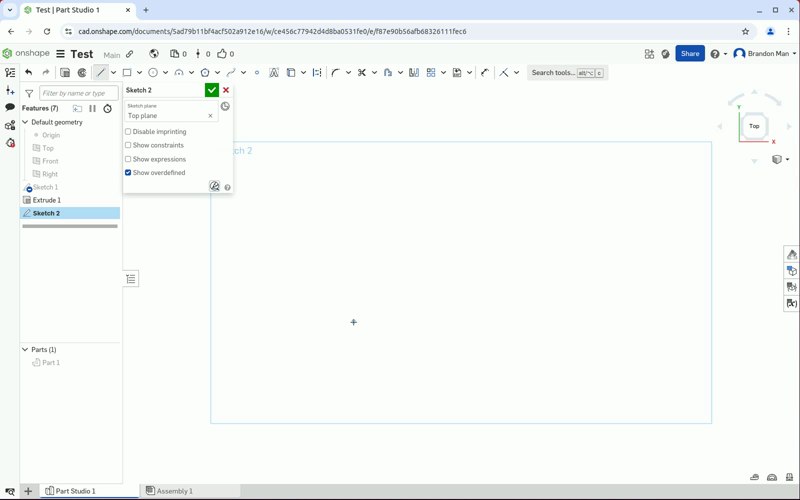
key_down(shift)
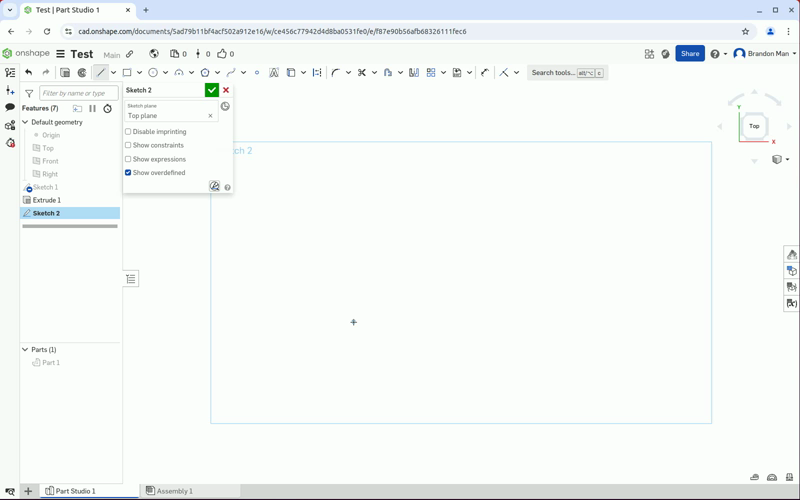
mouse_move(567, 321)
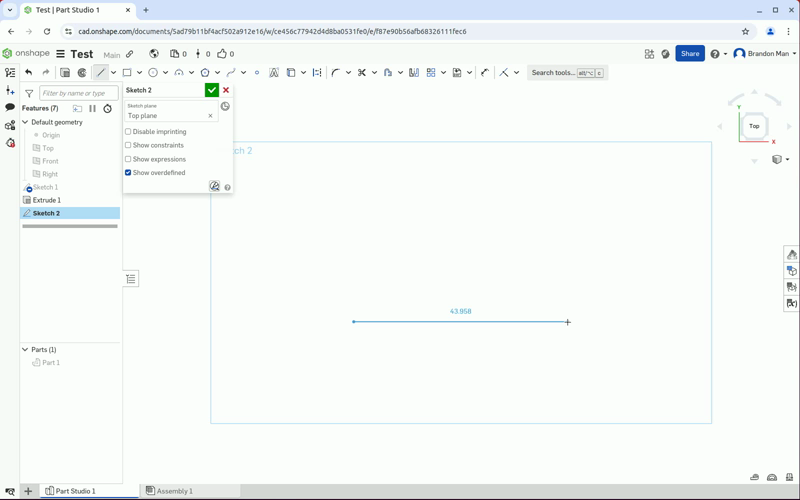
click(567, 321)
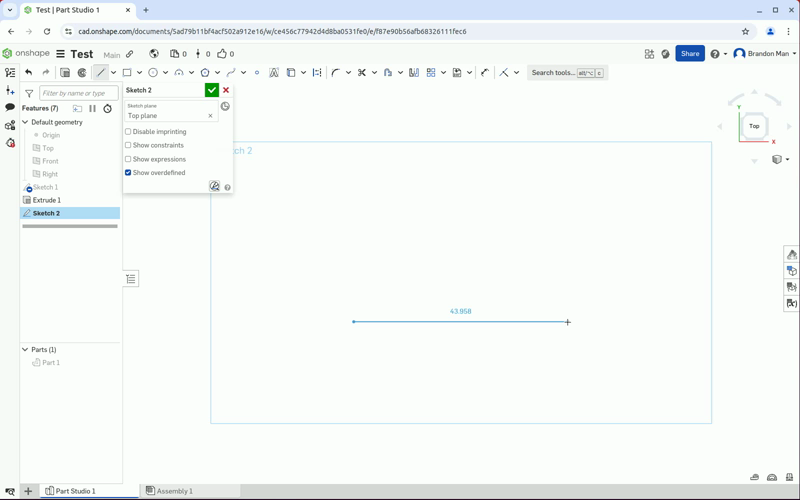
key_up(shift)
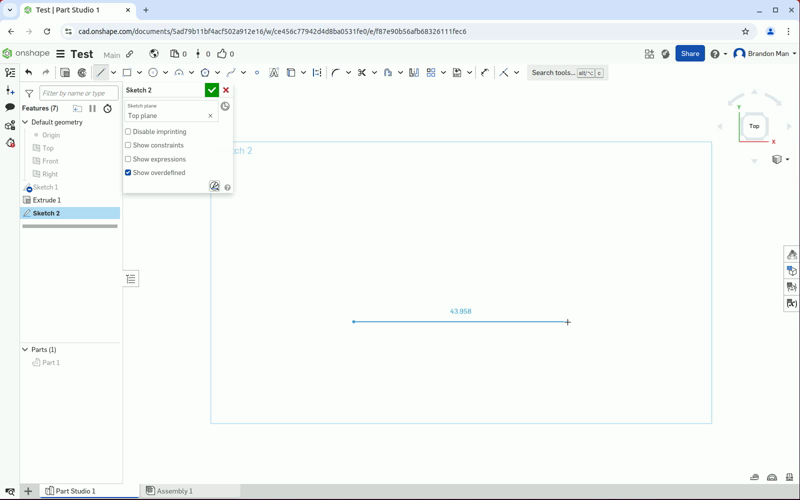
key_down(shift)
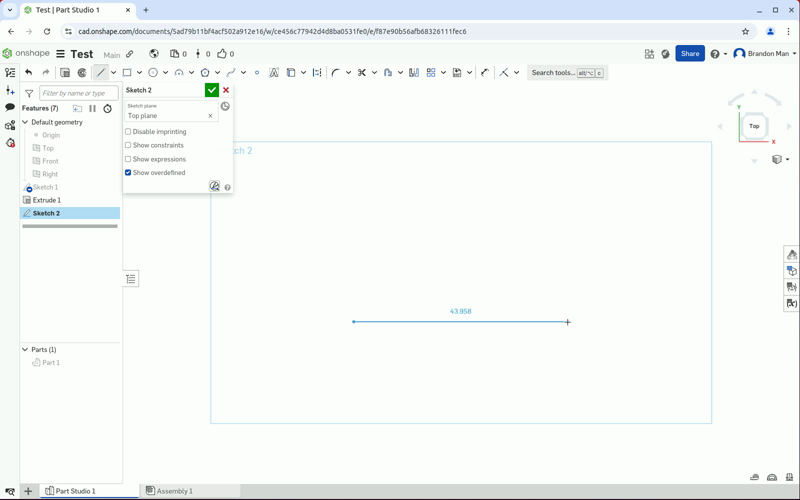
mouse_move(567, 245)
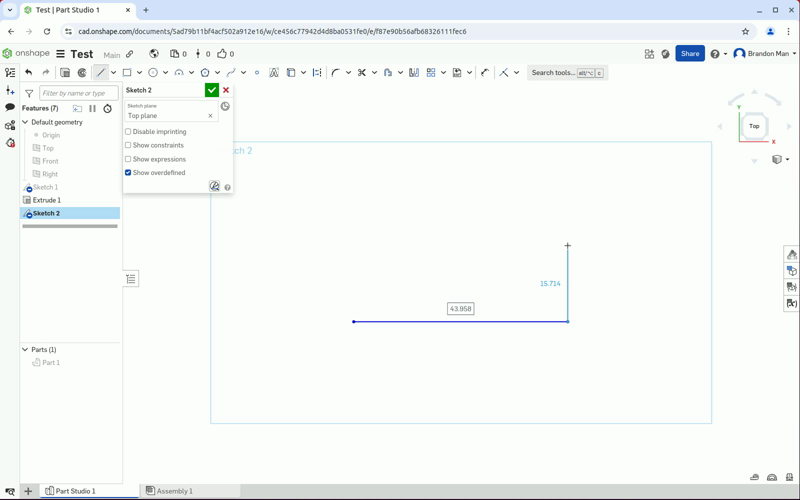
click(567, 245)
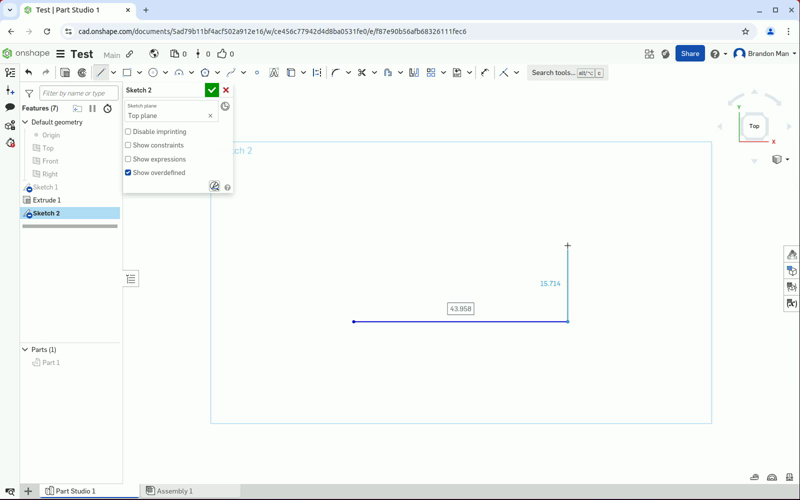
key_up(shift)
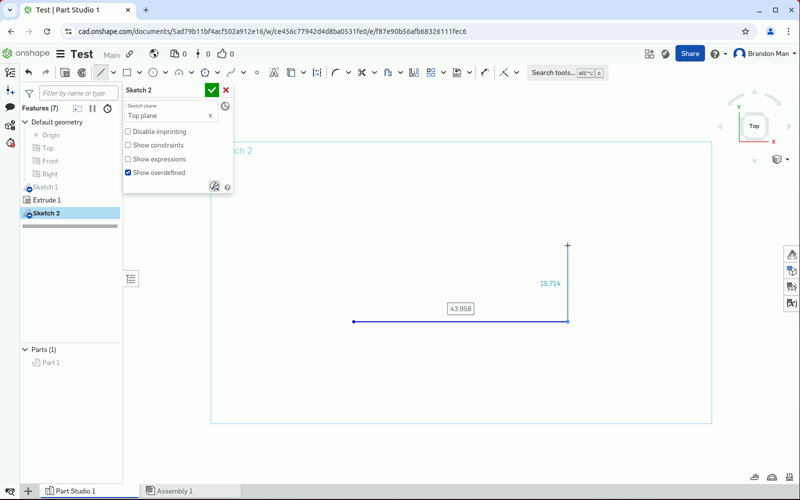
key_down(shift)
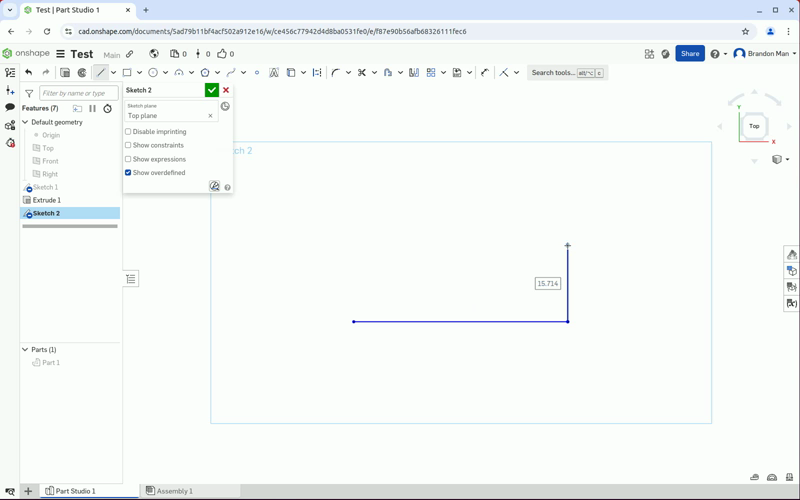
mouse_move(353, 245)
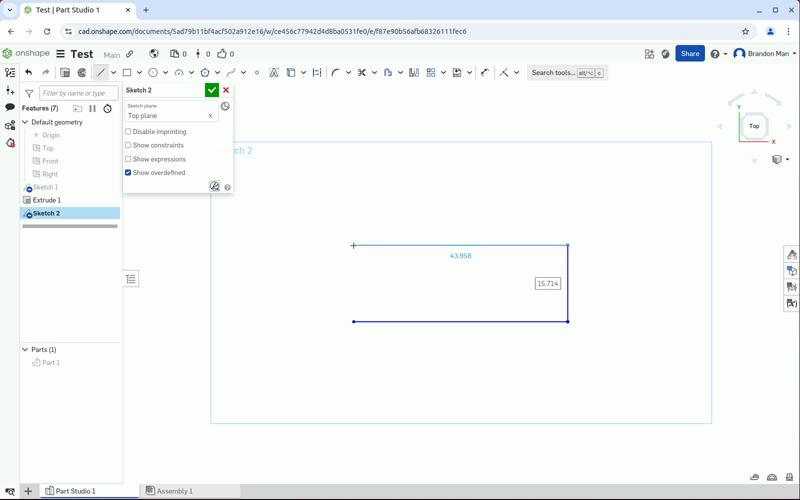
click(353, 245)
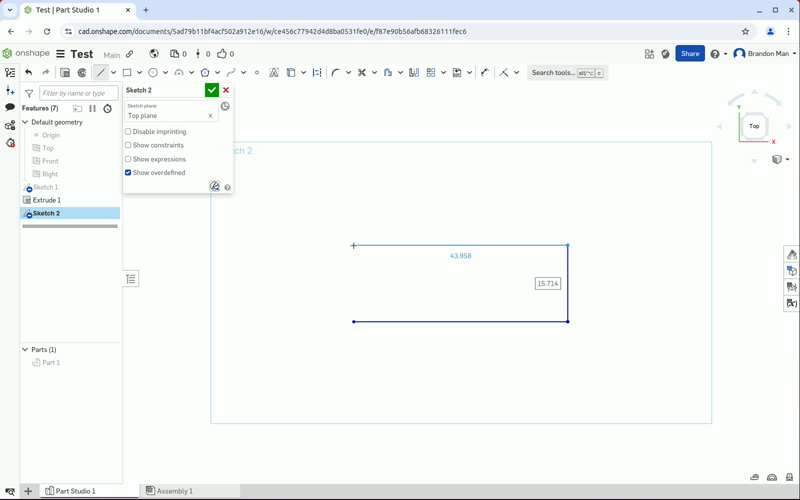
key_up(shift)
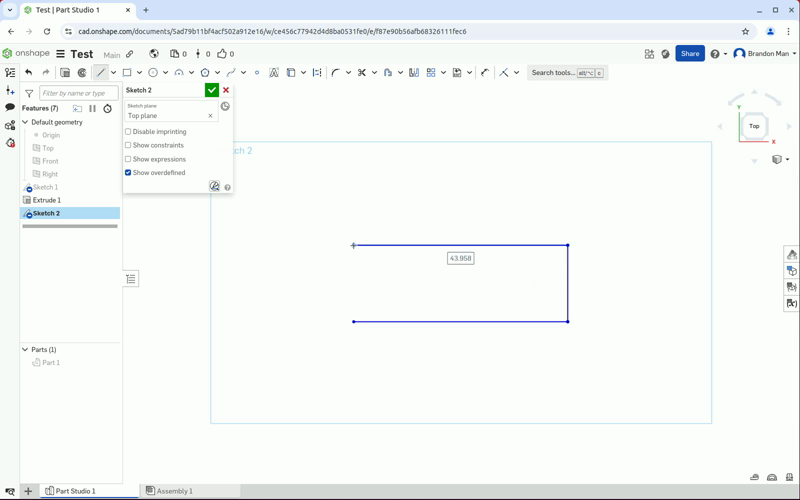
key_down(shift)
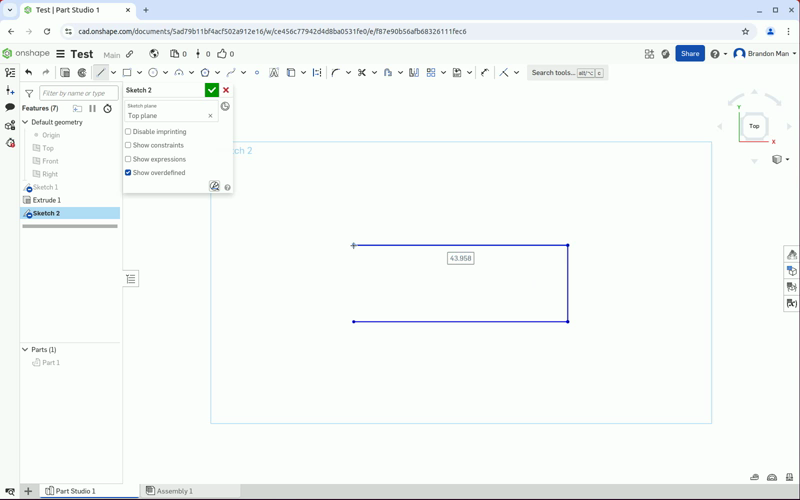
mouse_move(353, 321)
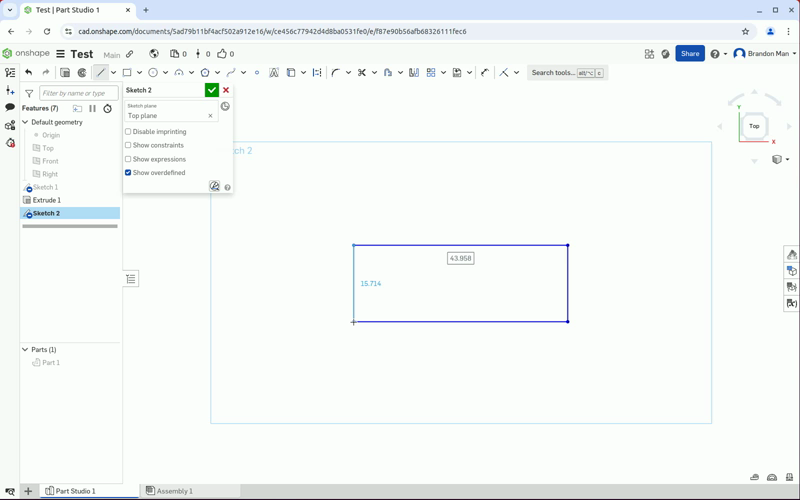
key_up(shift)
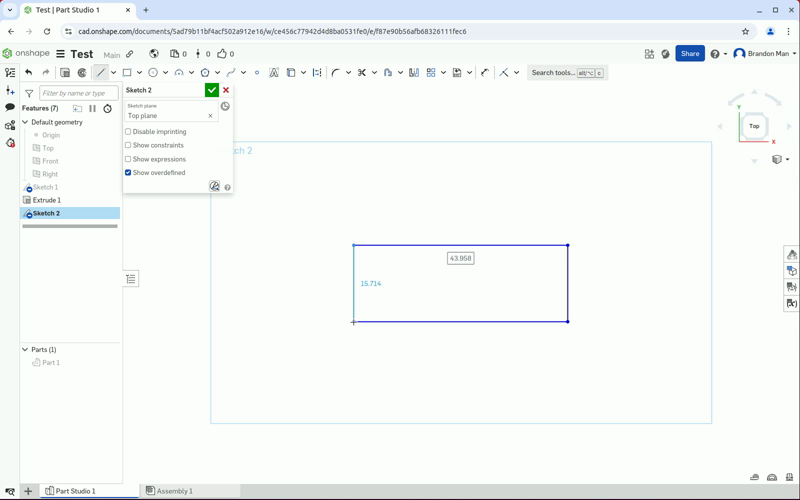
click(353, 321)
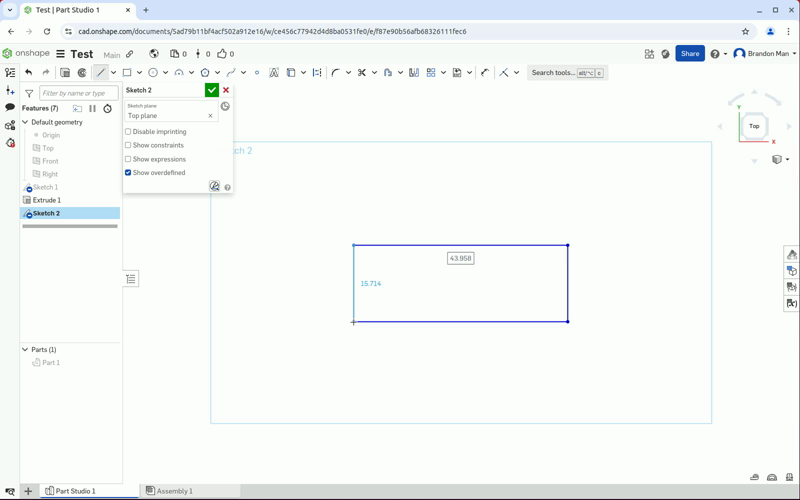
key(esc)
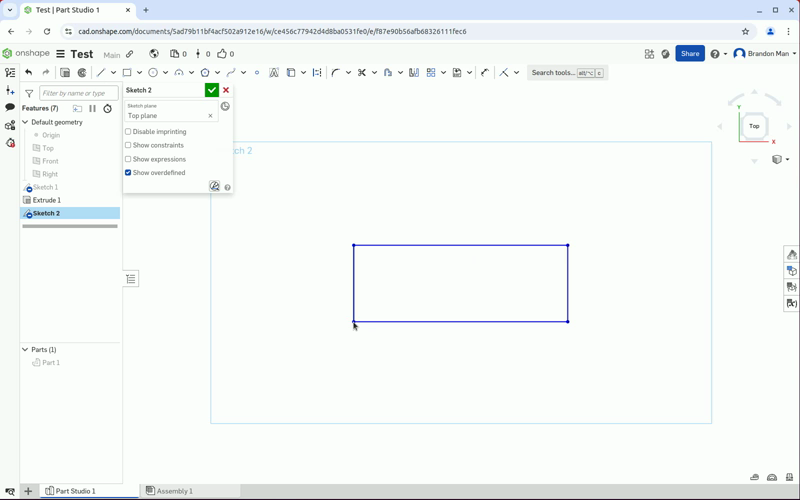
key(l)
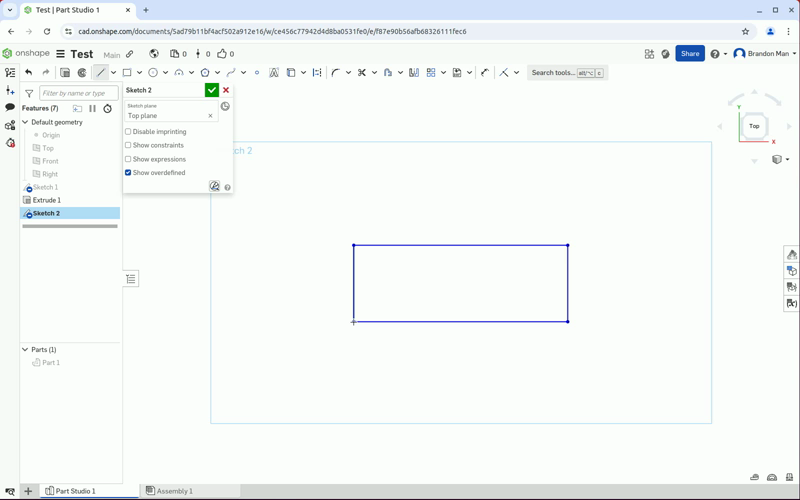
key_down(shift)
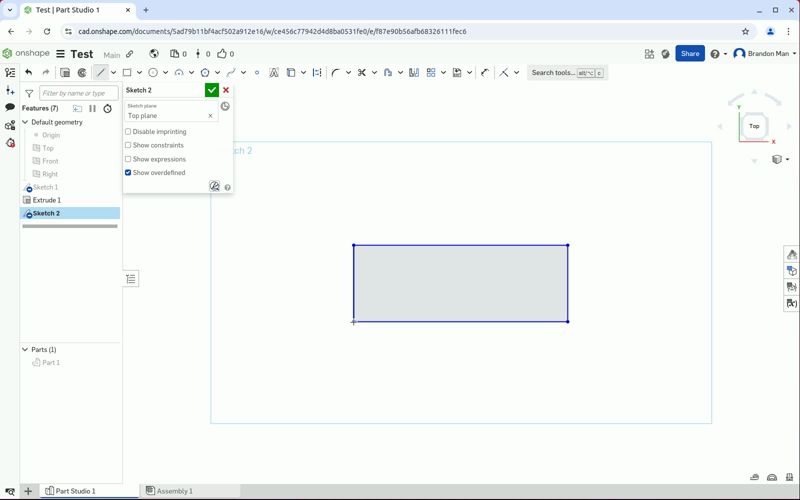
mouse_move(358, 317)
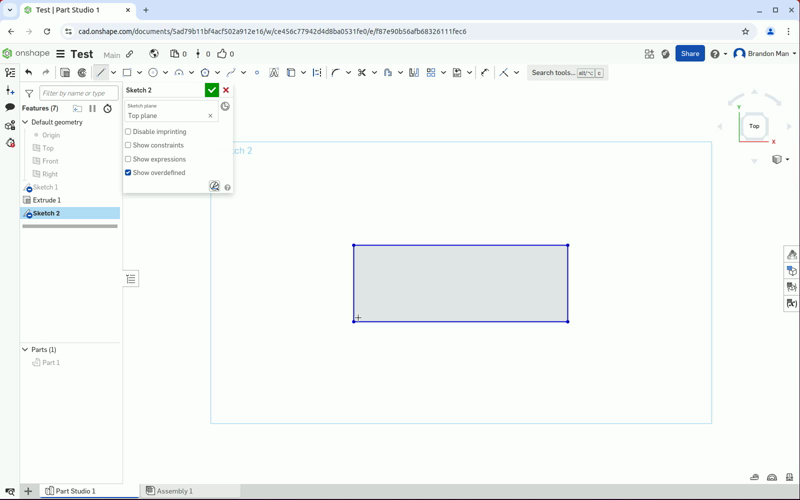
click(358, 317)
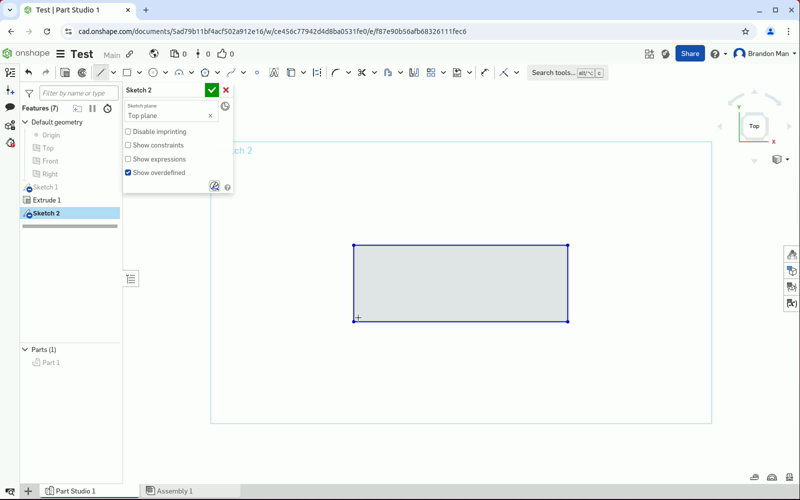
key_up(shift)
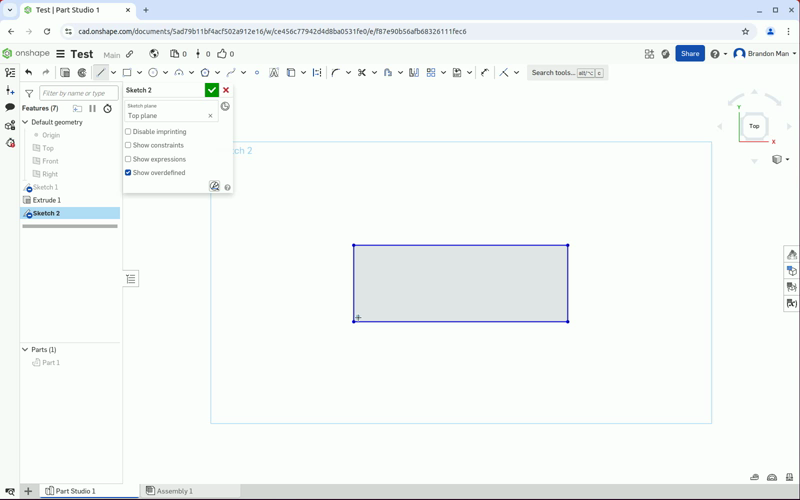
key_down(shift)
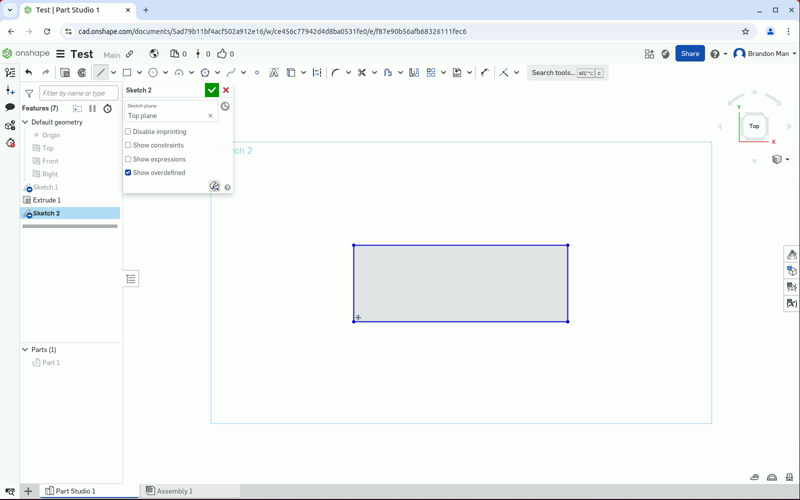
mouse_move(563, 317)
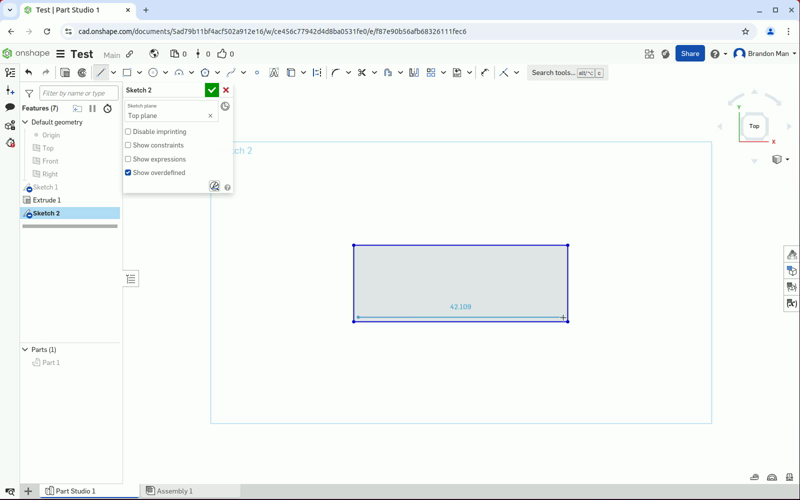
click(563, 317)
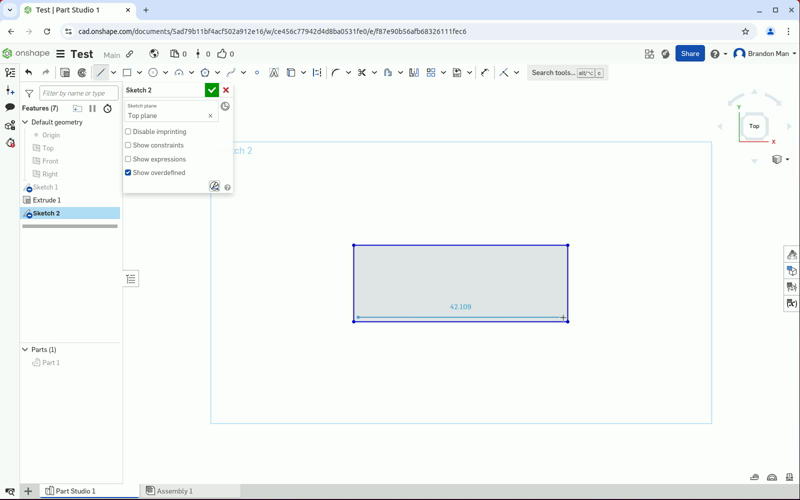
key_up(shift)
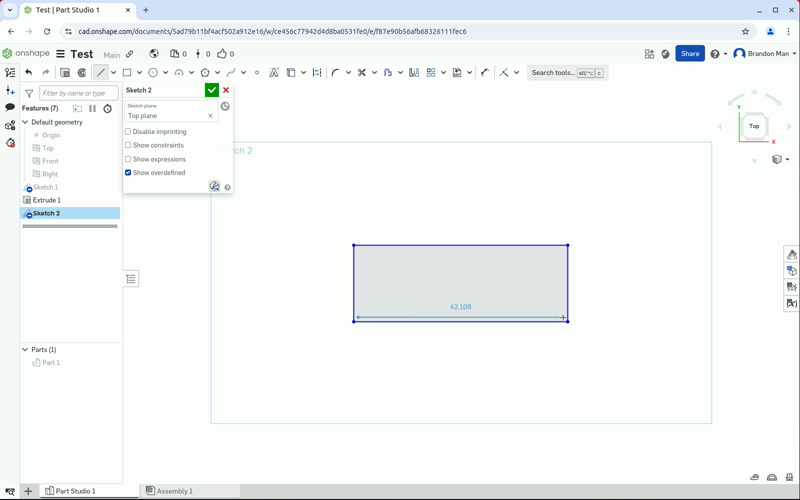
key_down(shift)
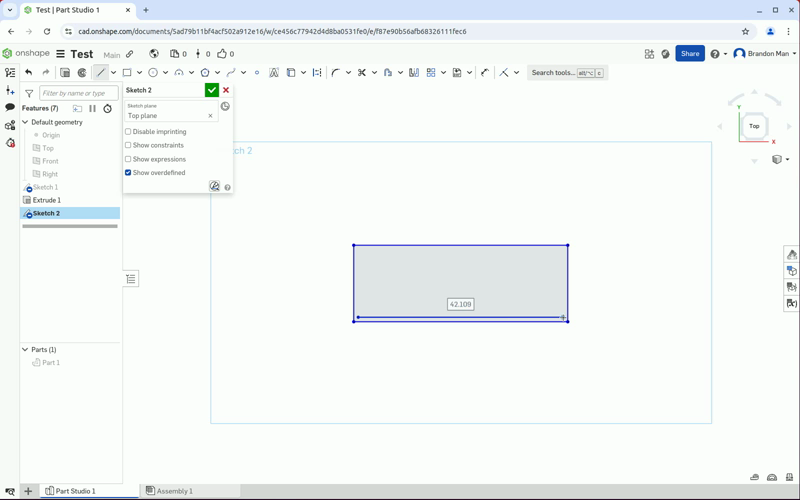
mouse_move(563, 249)
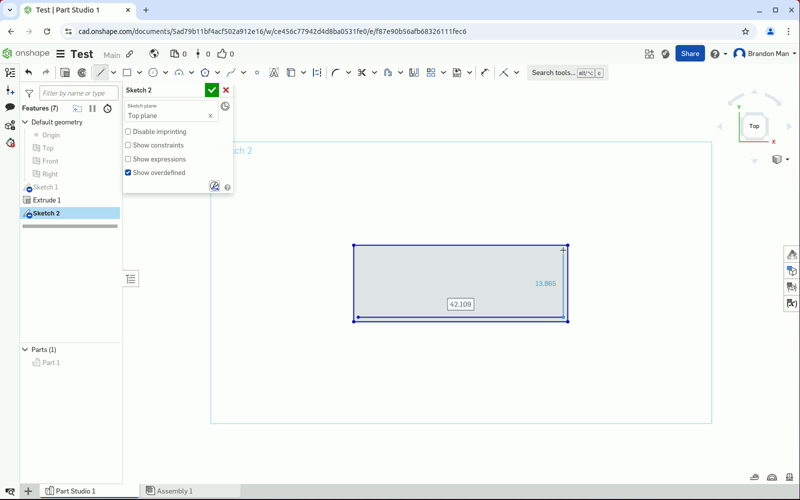
click(563, 249)
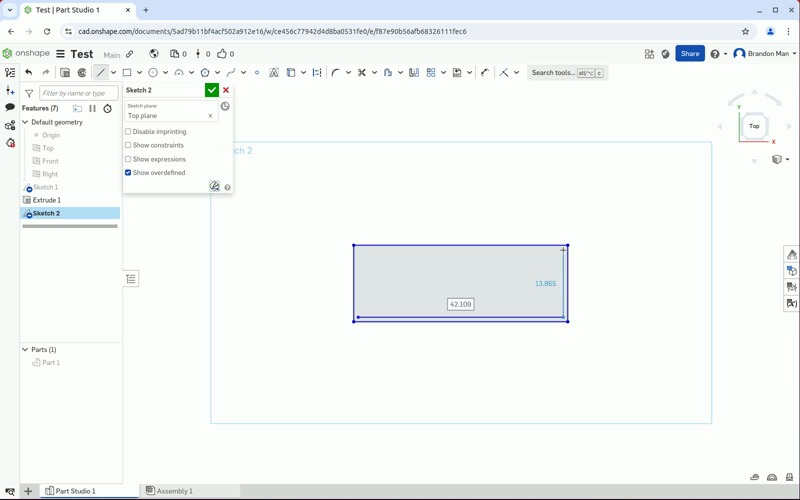
key_up(shift)
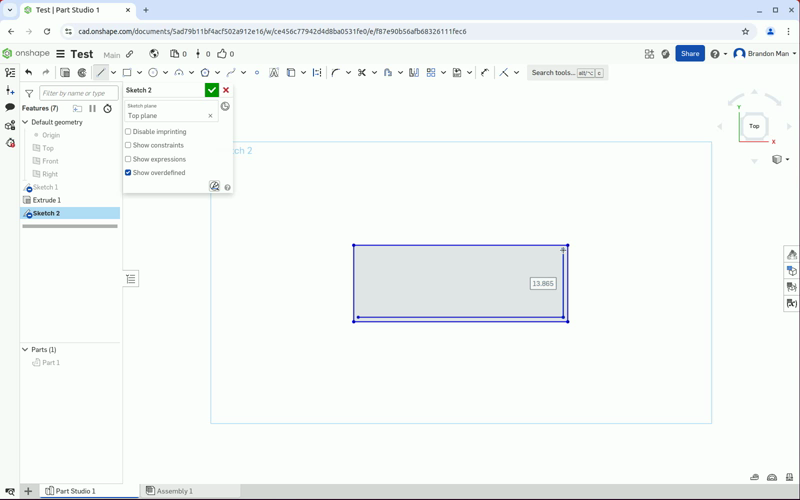
key_down(shift)
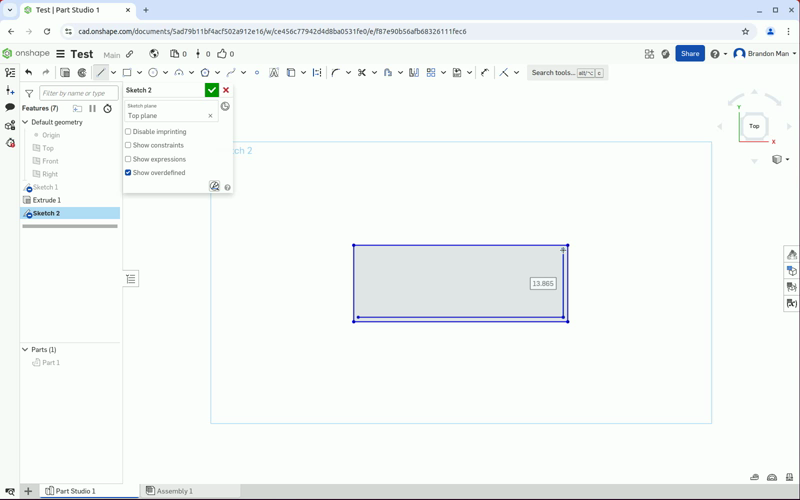
mouse_move(358, 249)
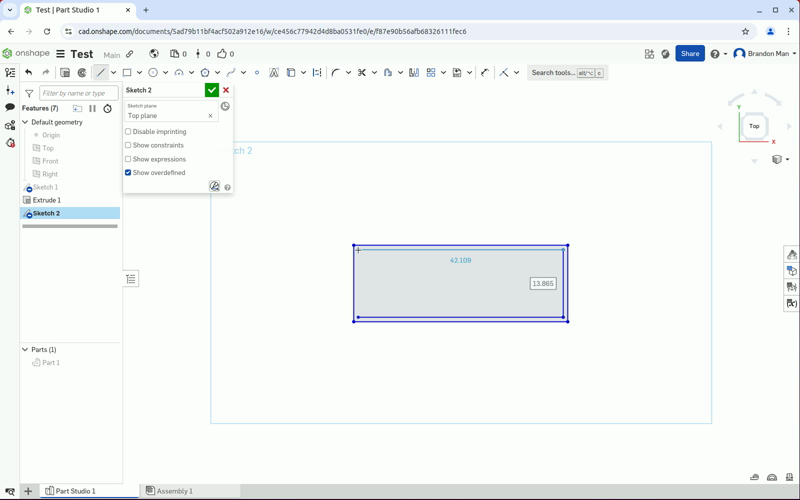
click(358, 249)
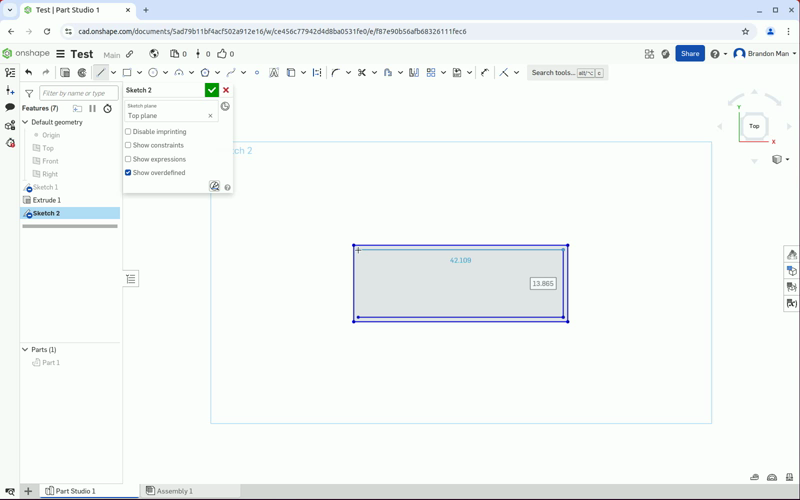
key_up(shift)
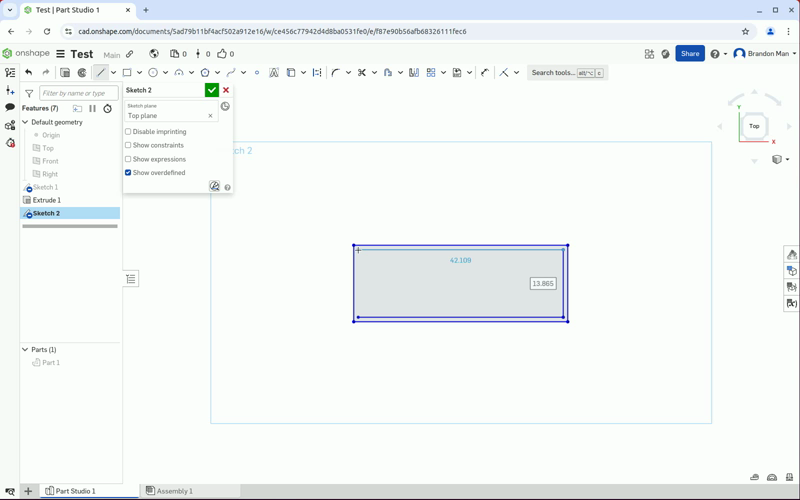
key_down(shift)
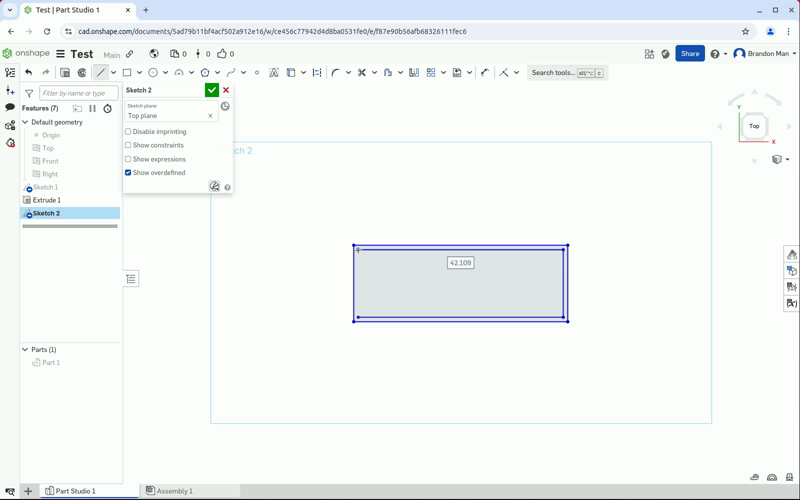
mouse_move(358, 317)
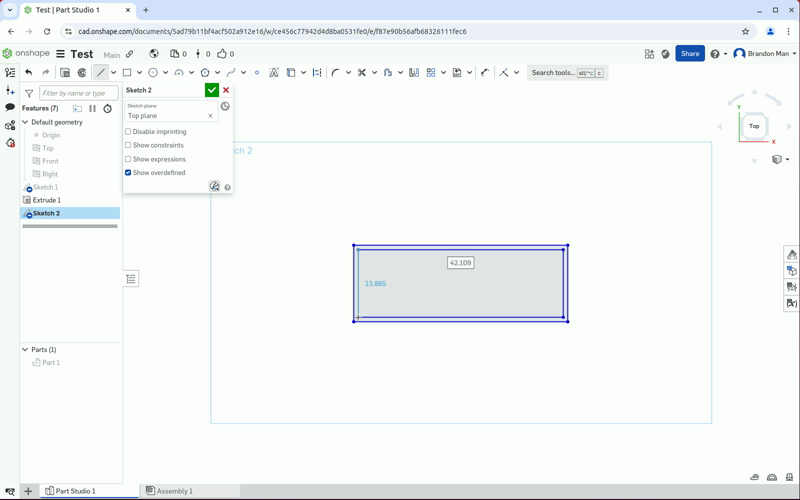
key_up(shift)
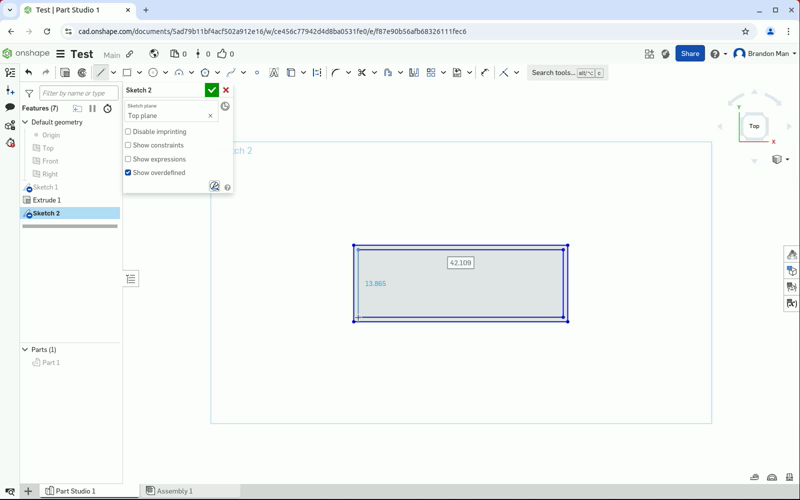
click(358, 317)
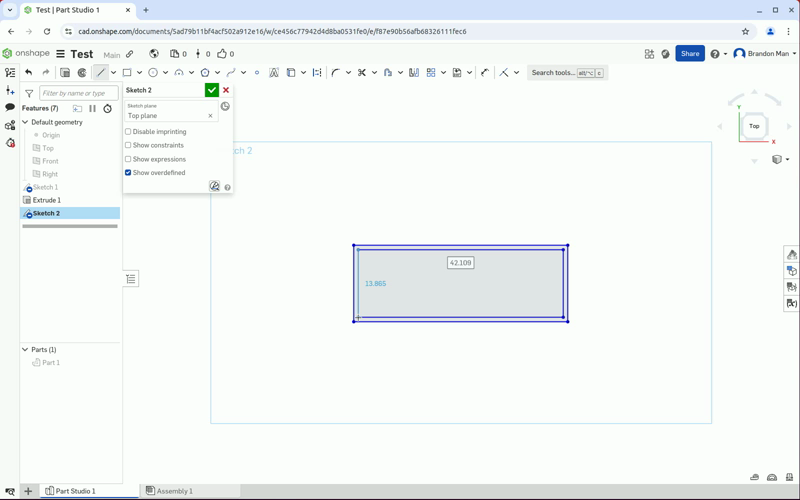
key(esc)
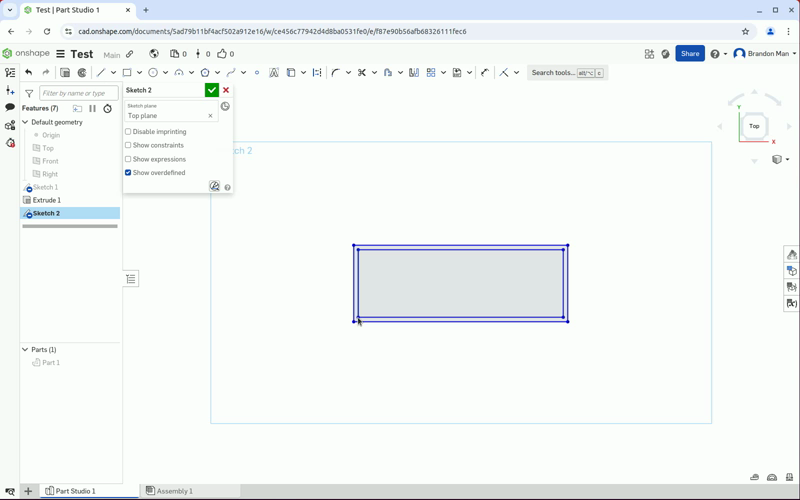
mouse_move(356, 283)
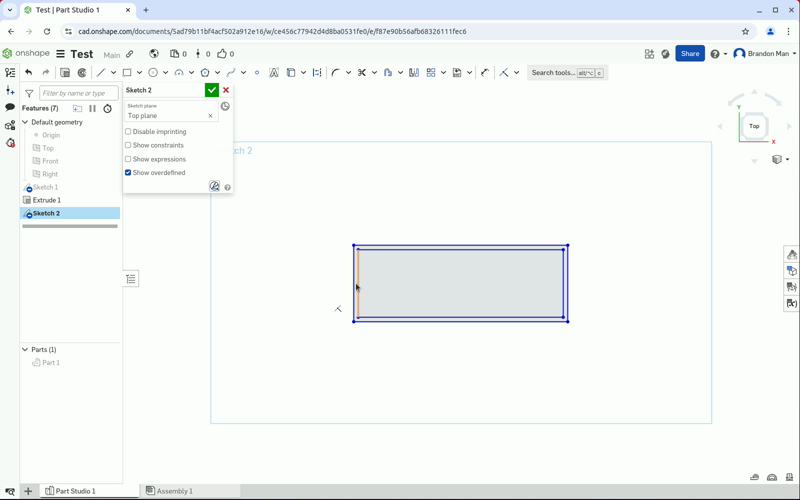
click(356, 283)
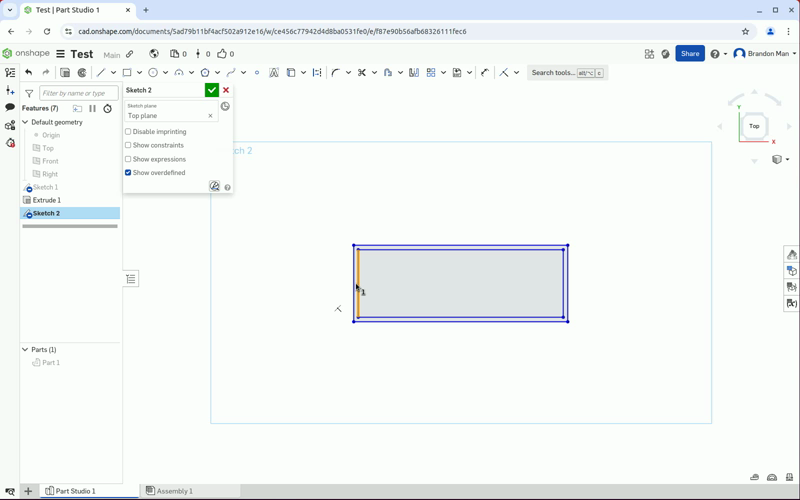
mouse_move(73, 352)
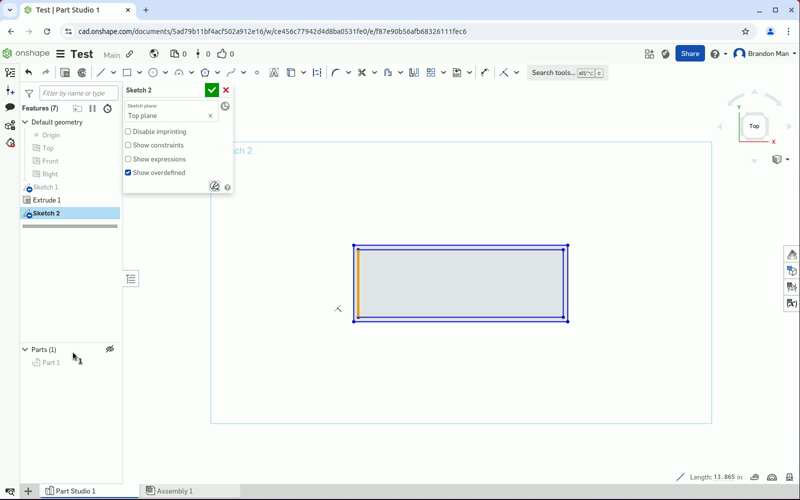
key(shift+y)
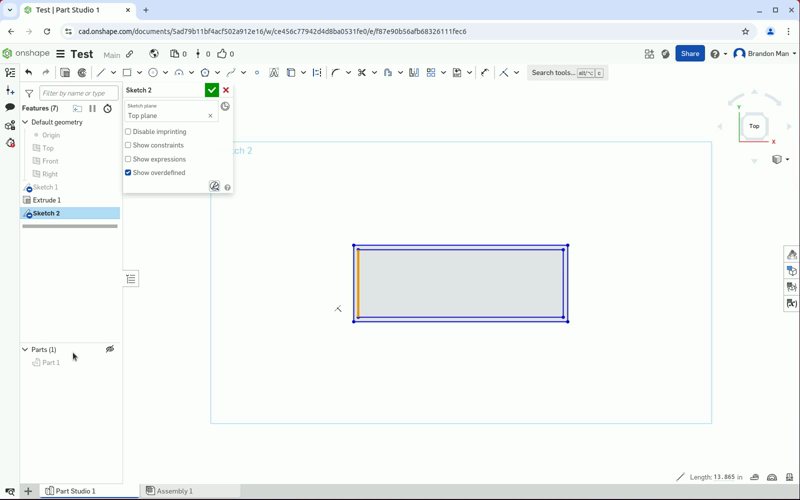
key(shift+e)
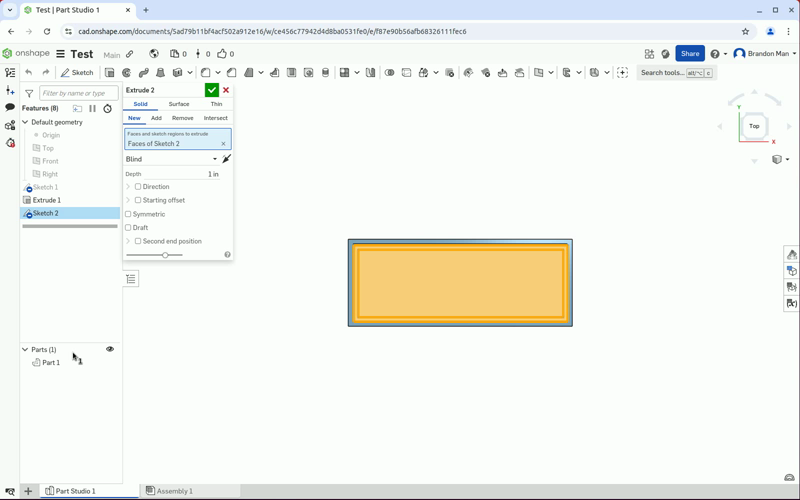
mouse_move(143, 106)
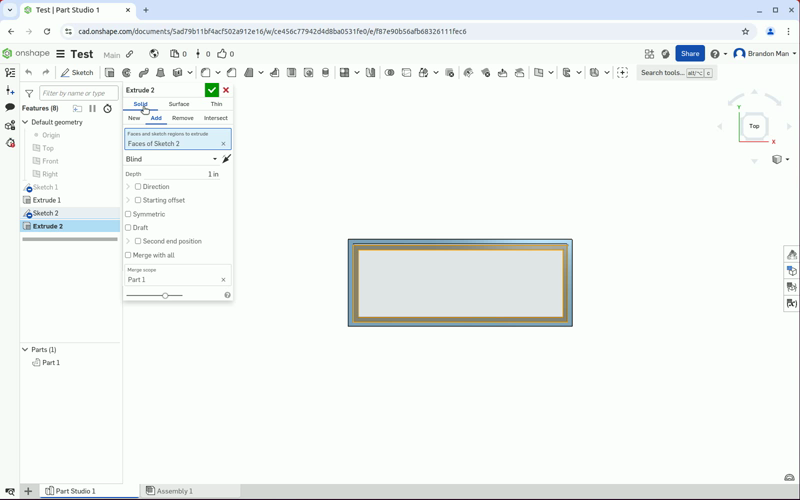
click(143, 106)
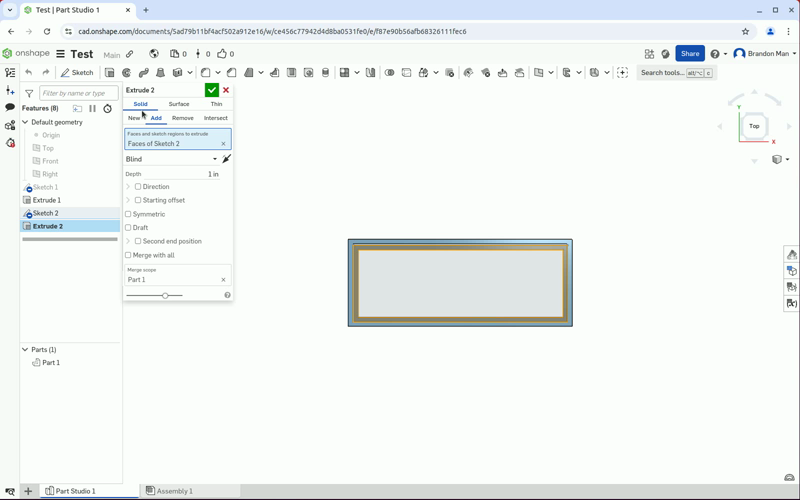
mouse_move(137, 120)
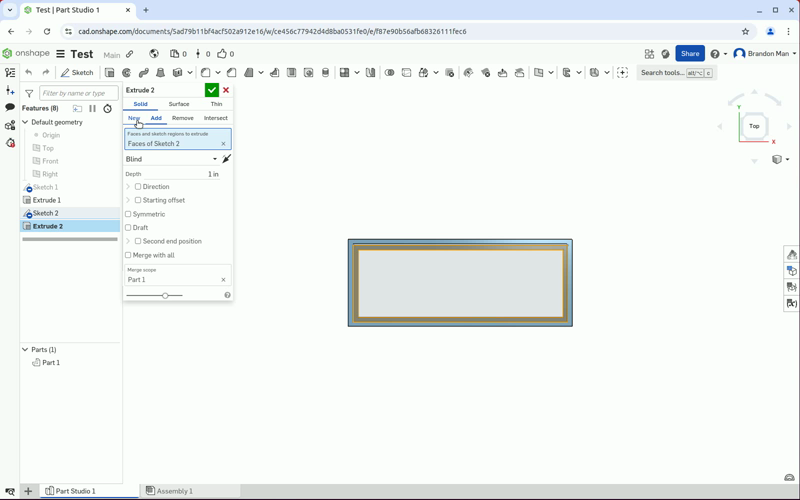
click(137, 120)
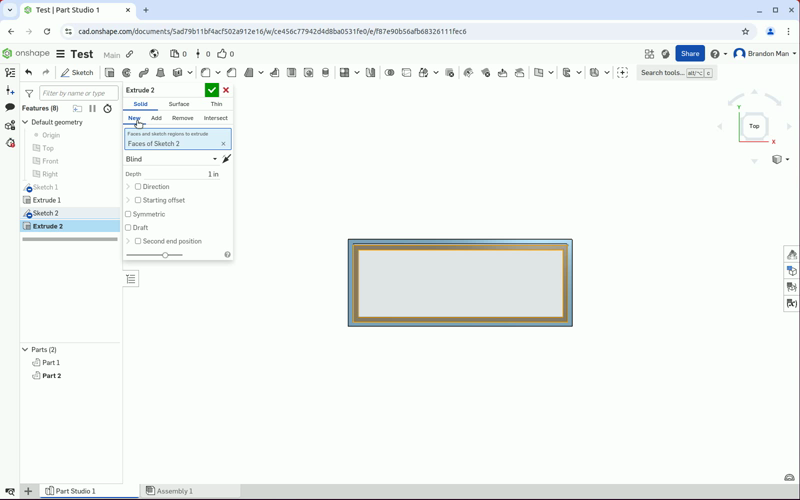
key(tab, 4)
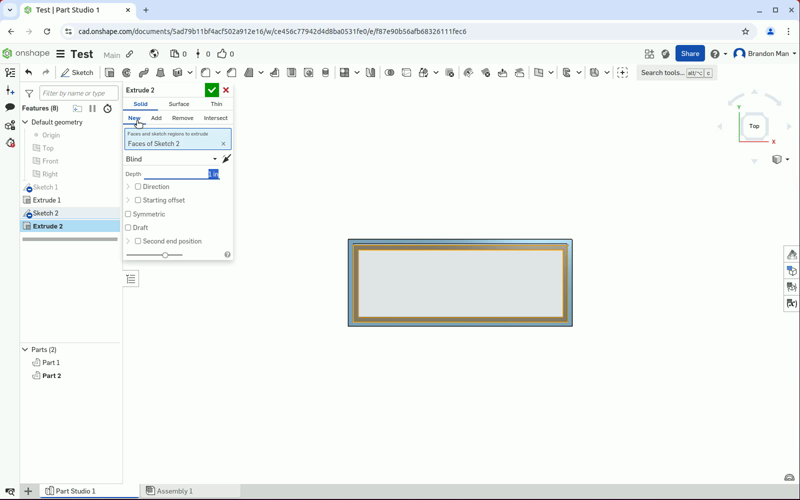
text(6.74)
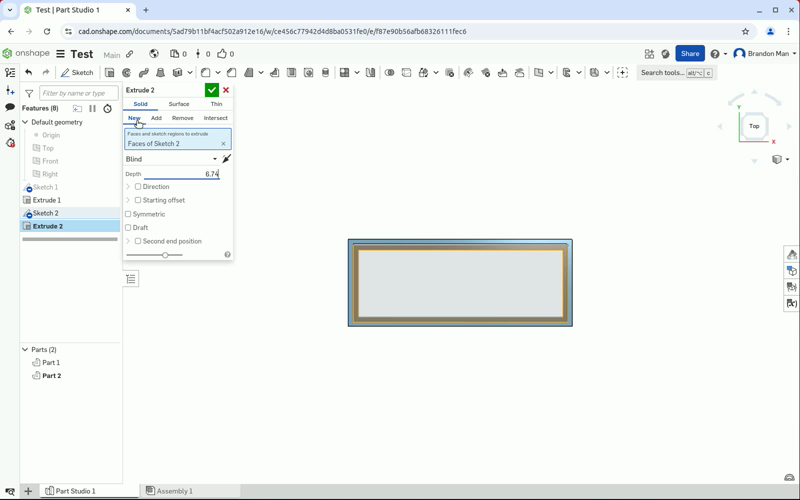
key(enter)
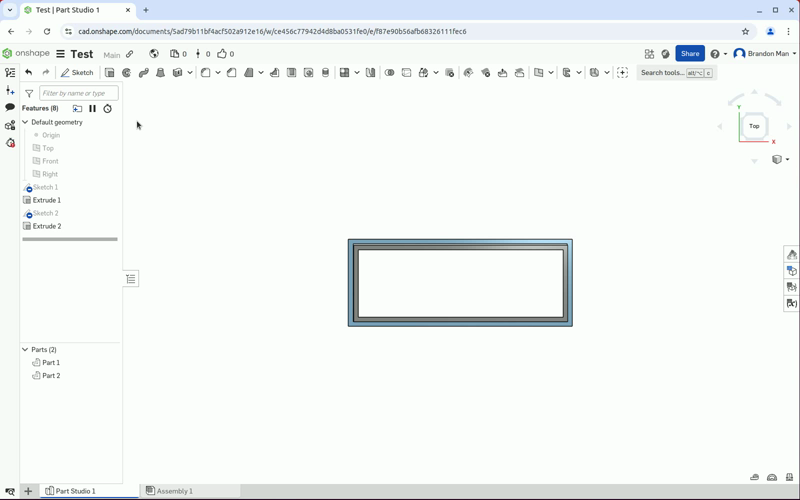
key(shift+h)
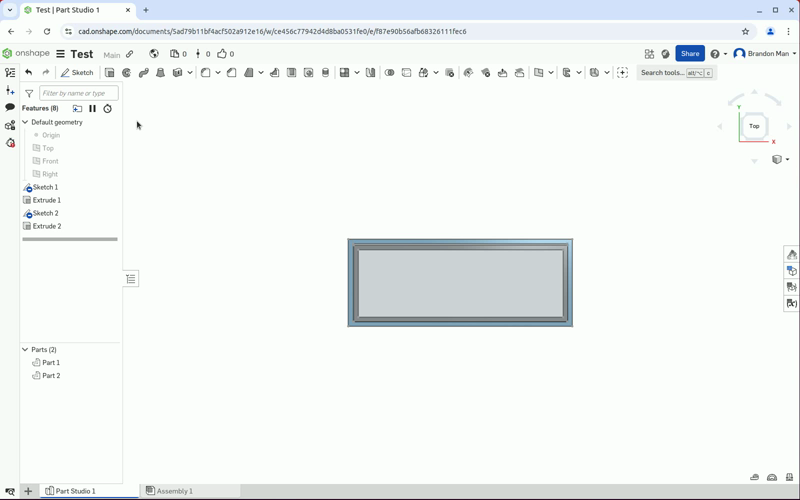
key(shift+h)
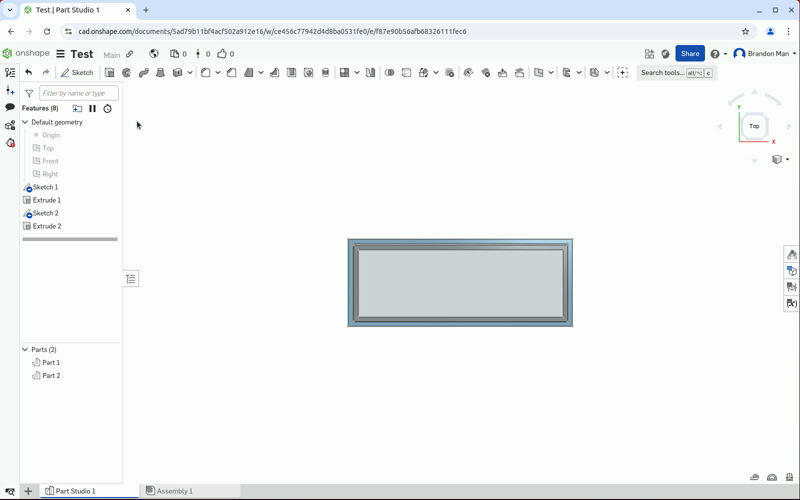
key(shift+7)
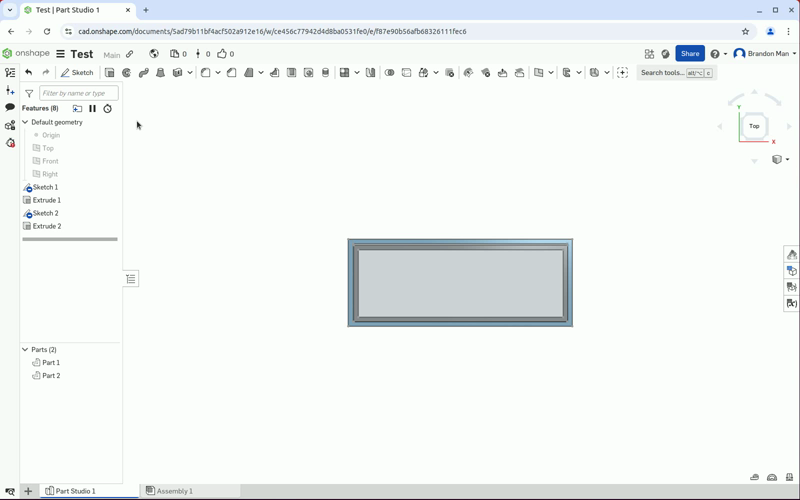
key(up, 3)
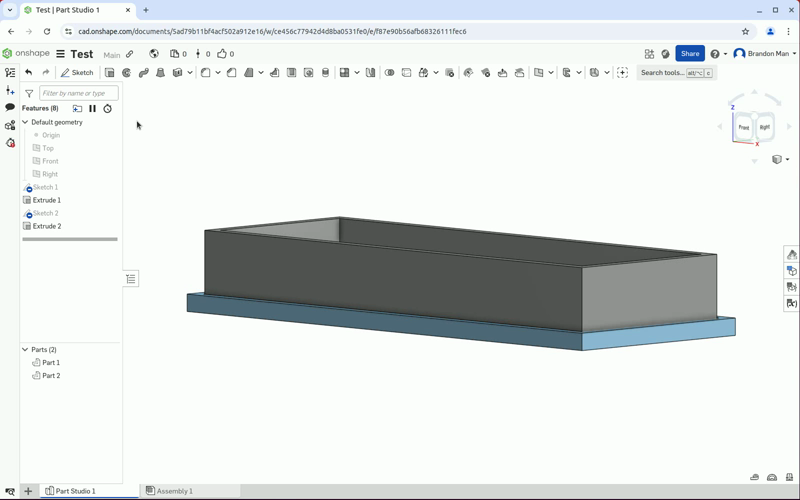
key(left, 3)
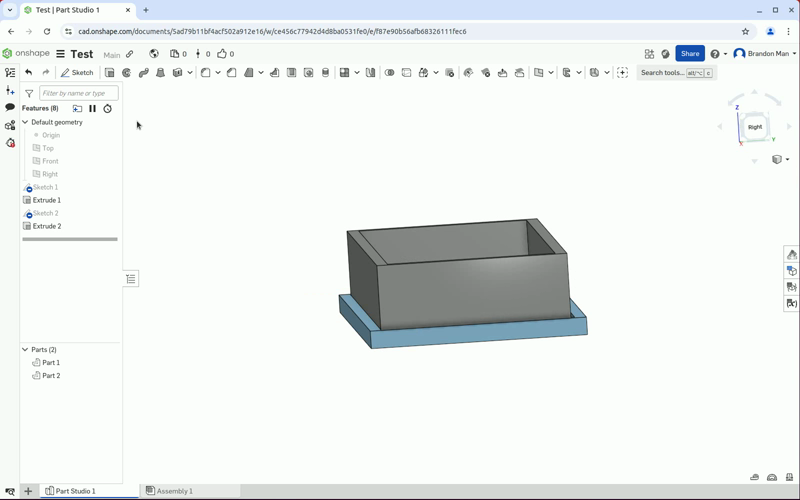
key(right, 3)
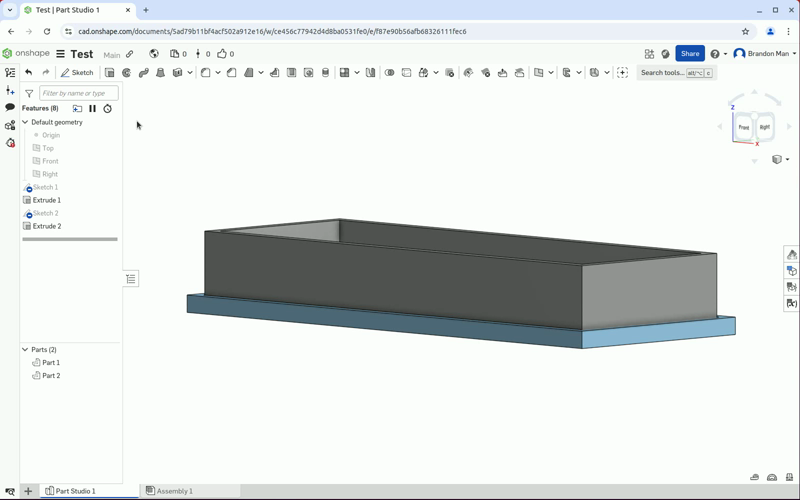
key(down, 3)
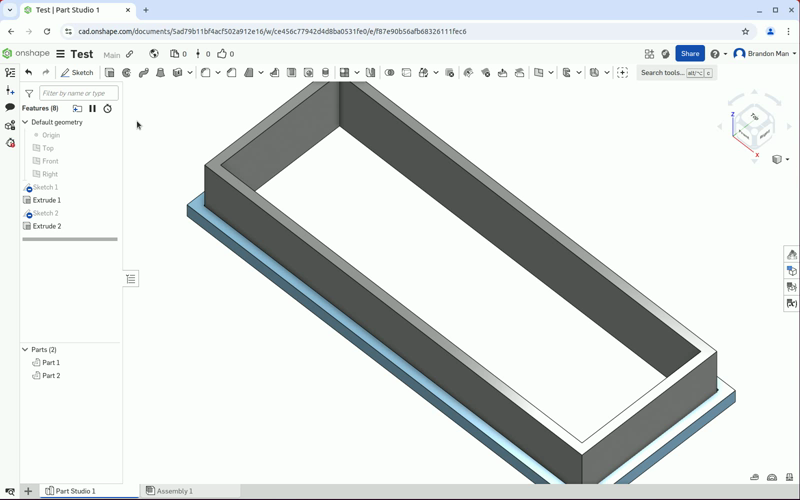
mouse_move(73, 189)
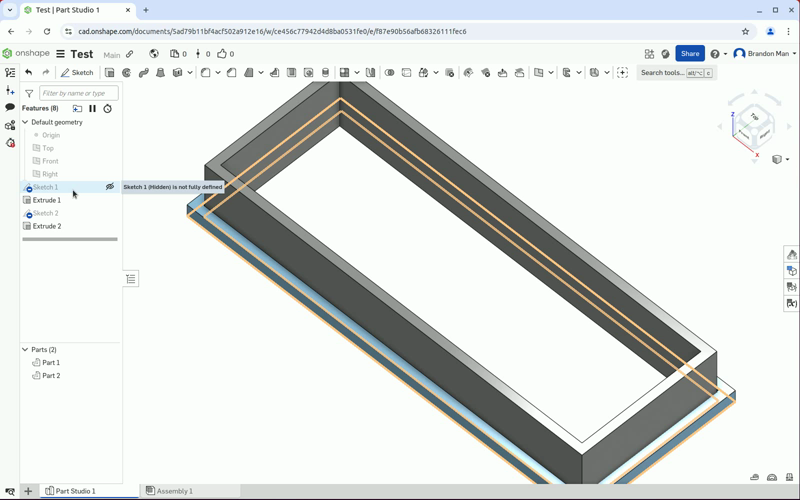
click(73, 189)